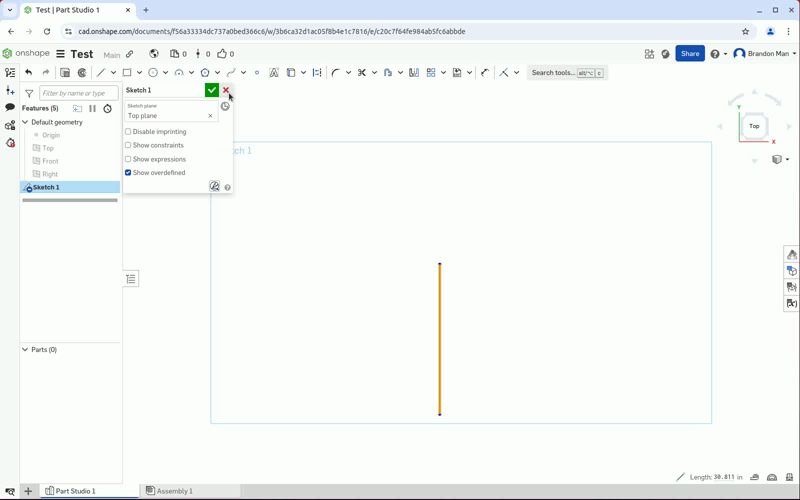
key(shift+h)
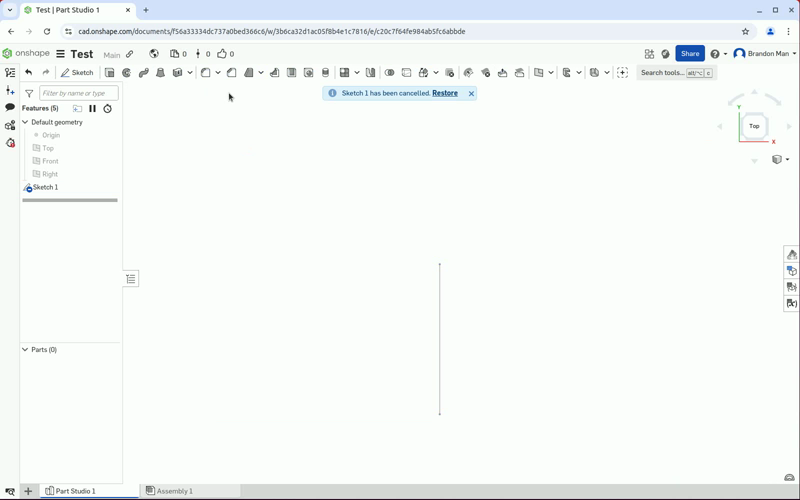
key(shift+s)
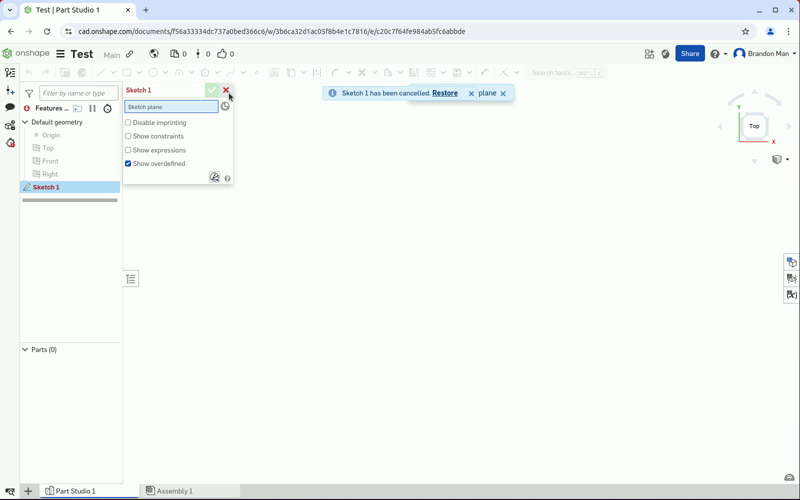
mouse_move(73, 150)
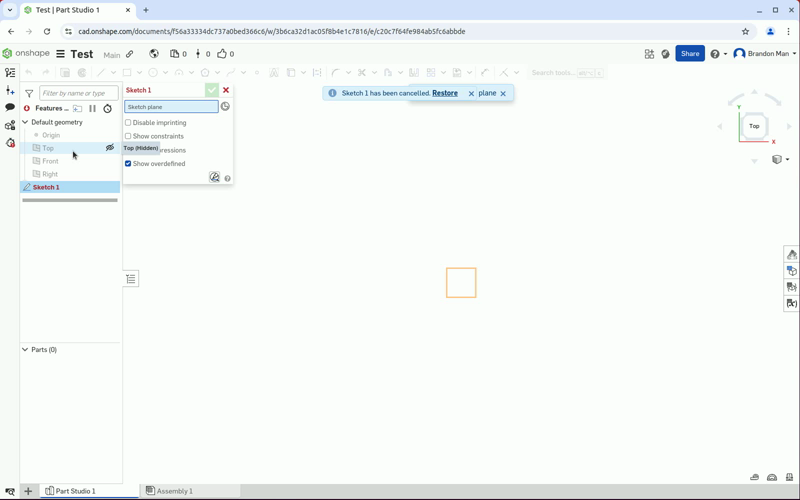
click(73, 150)
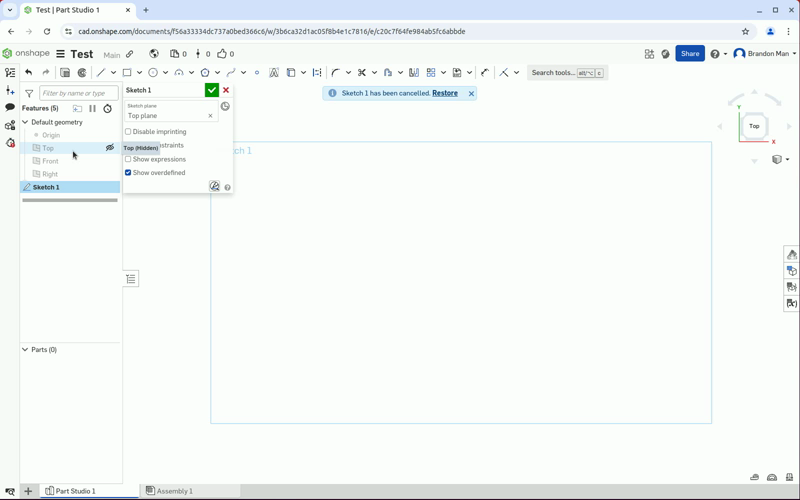
mouse_move(73, 352)
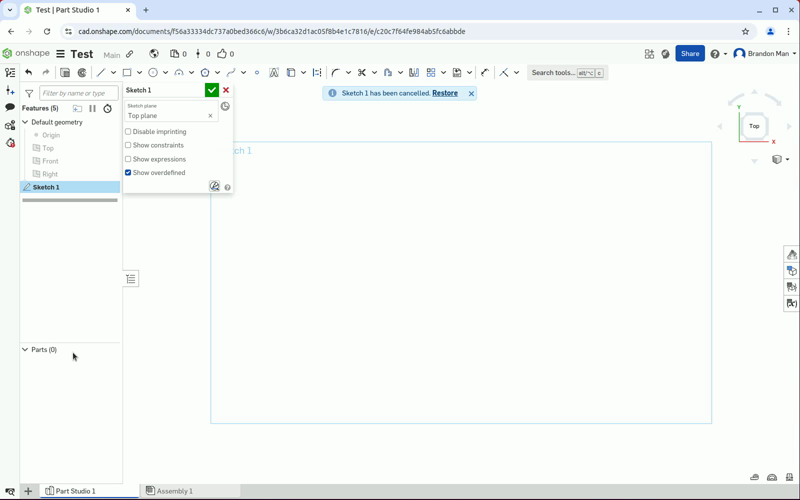
key(y)
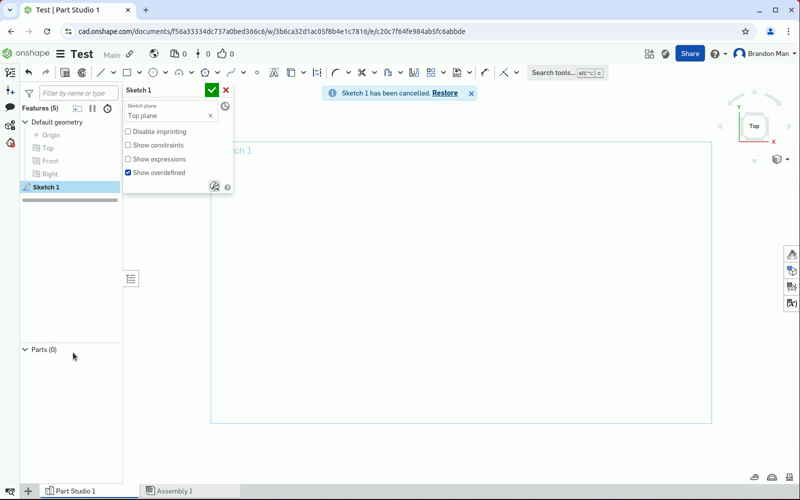
key(l)
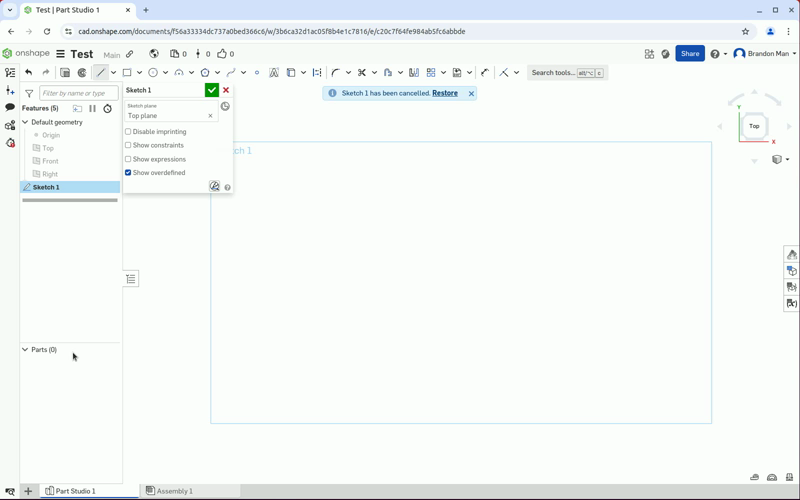
key_down(shift)
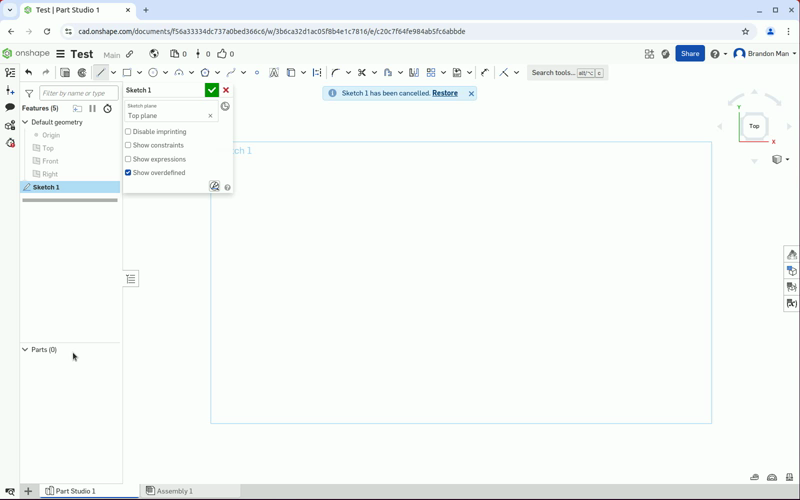
mouse_move(413, 315)
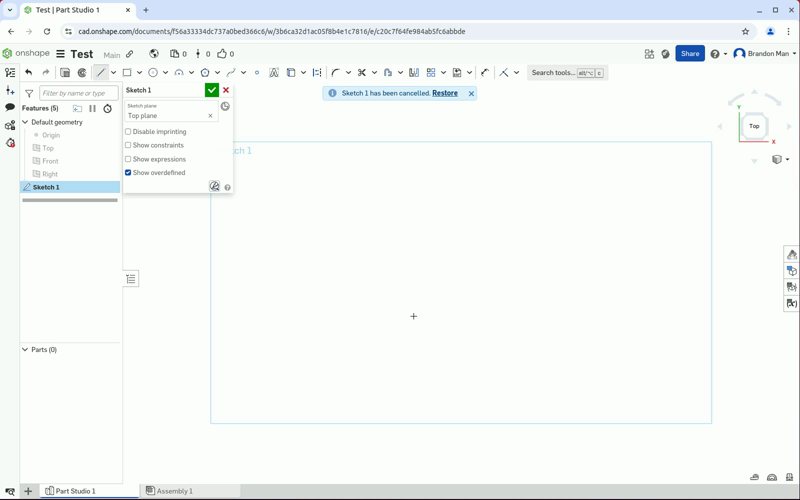
click(413, 315)
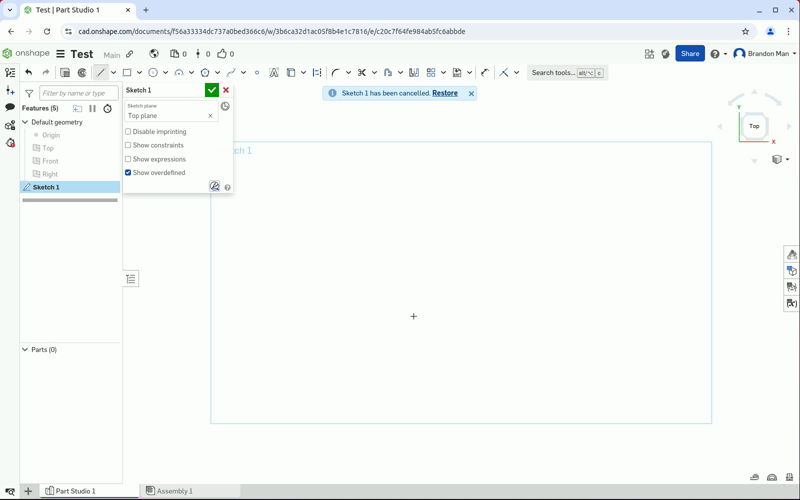
key_up(shift)
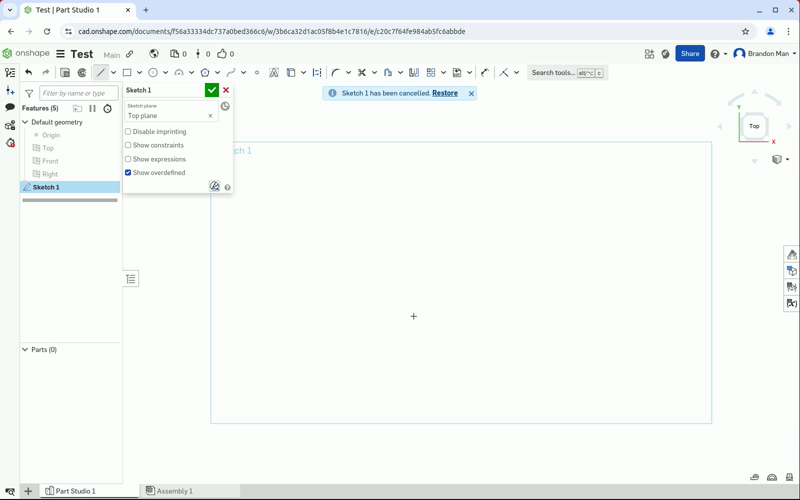
key_down(shift)
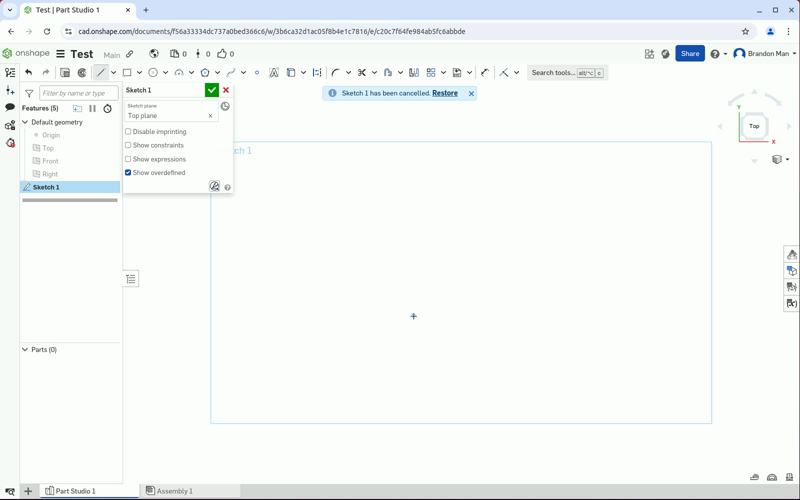
mouse_move(507, 315)
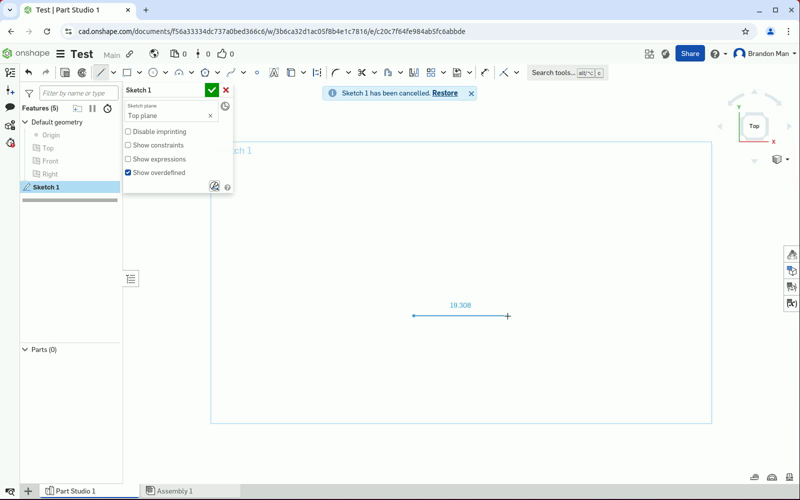
click(507, 315)
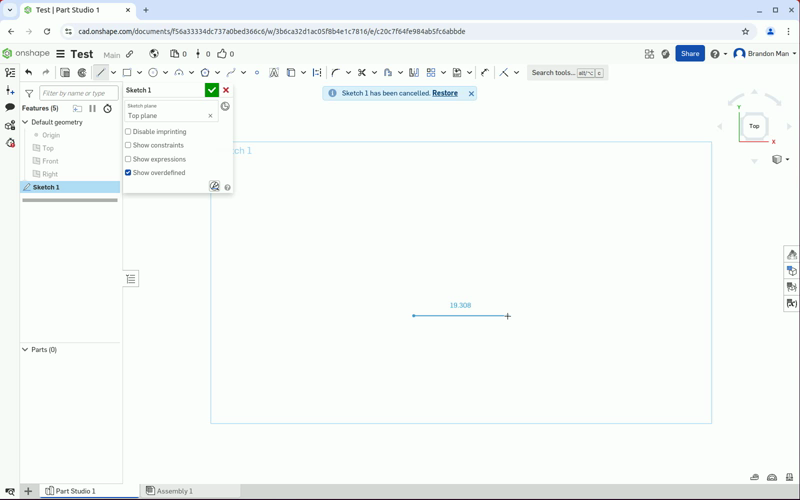
key_up(shift)
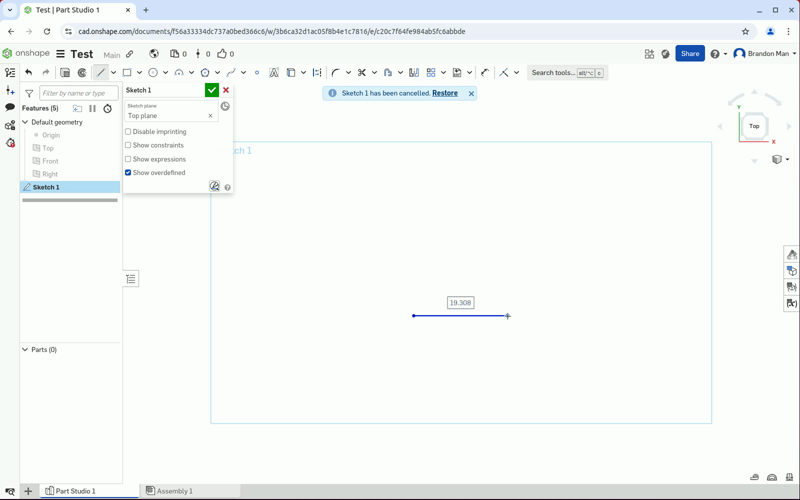
key_down(shift)
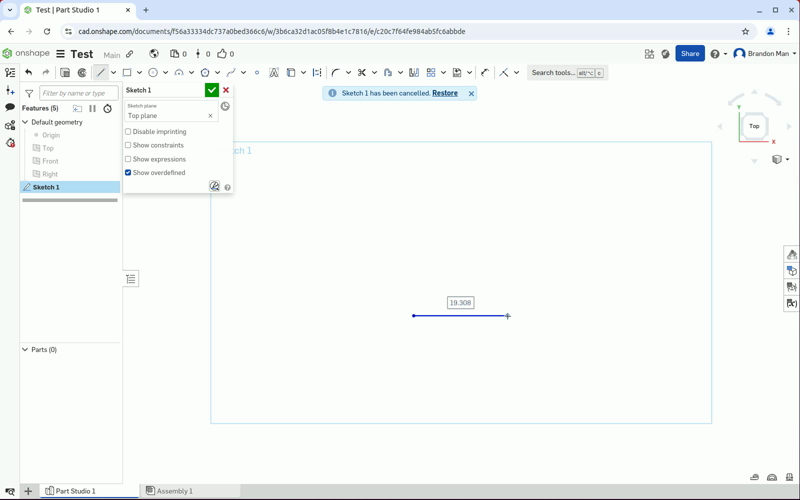
mouse_move(507, 250)
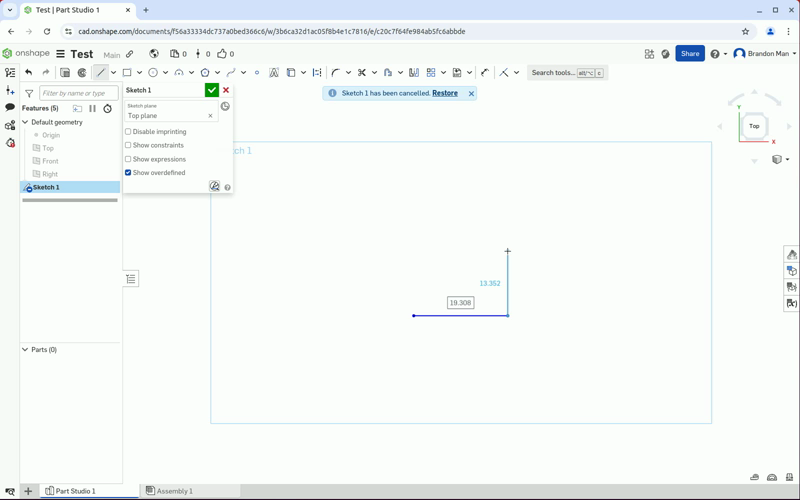
click(507, 250)
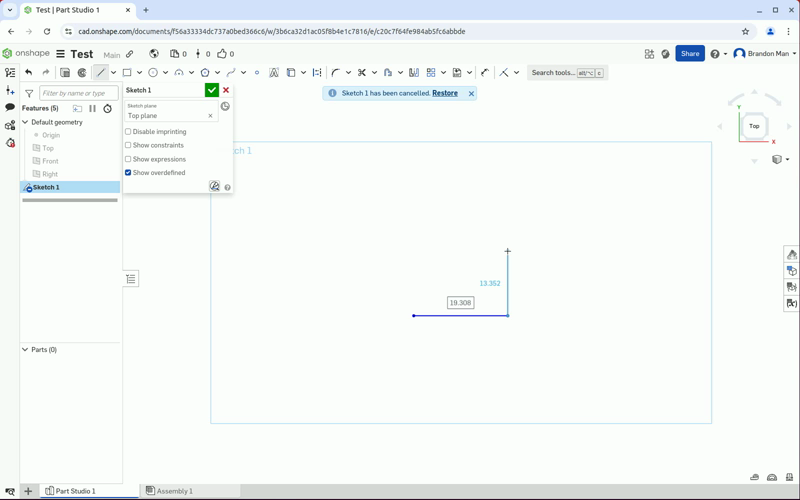
key_up(shift)
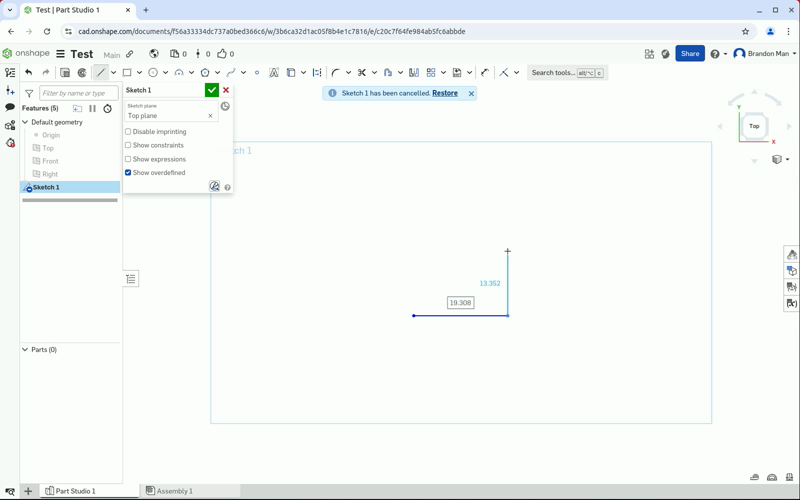
key_down(shift)
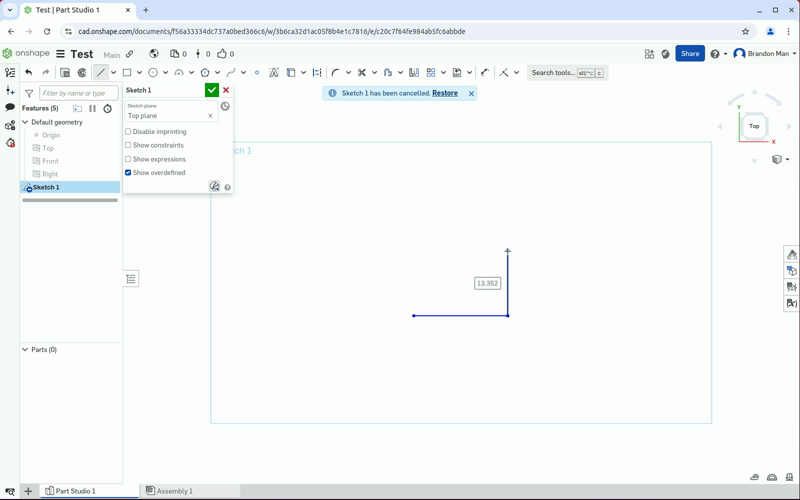
mouse_move(413, 250)
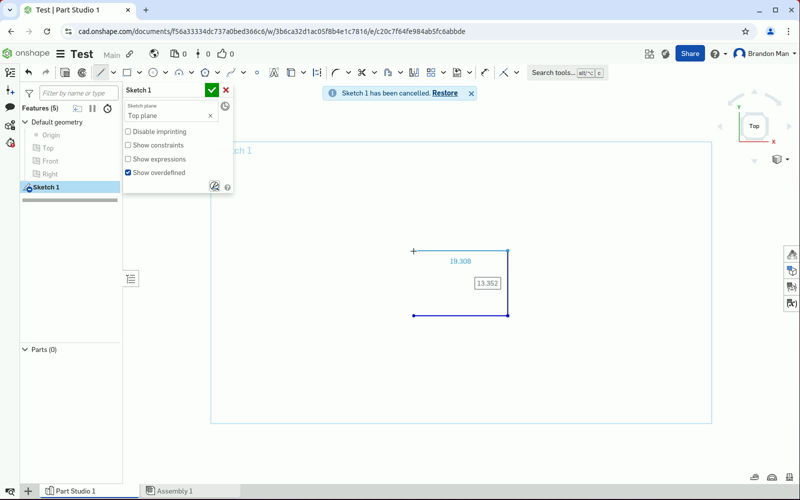
click(413, 250)
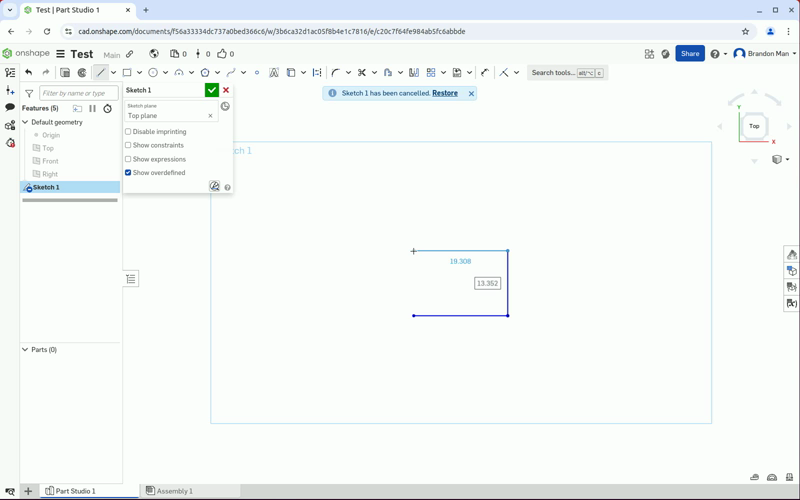
key_up(shift)
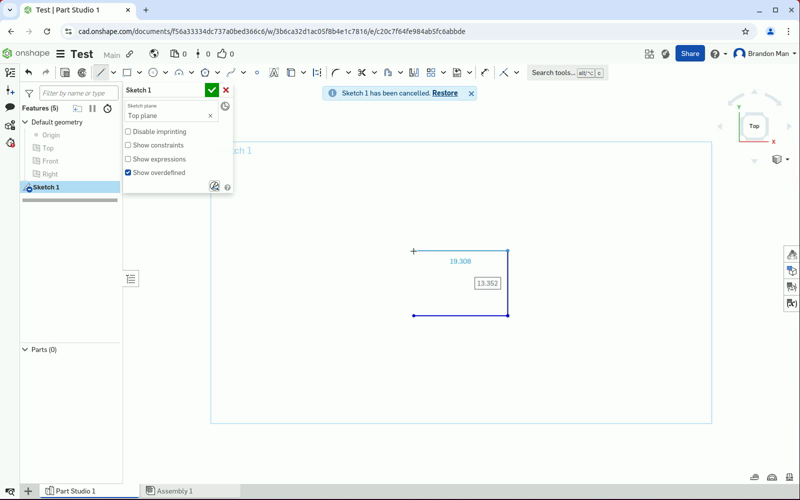
key_down(shift)
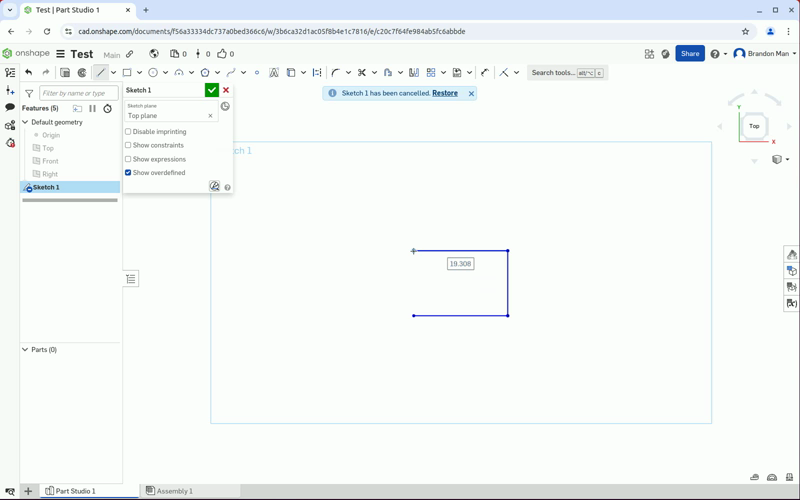
mouse_move(413, 315)
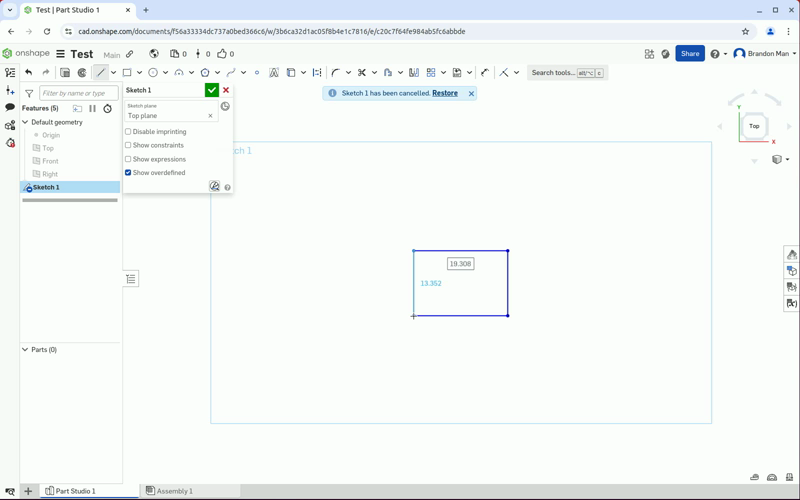
key_up(shift)
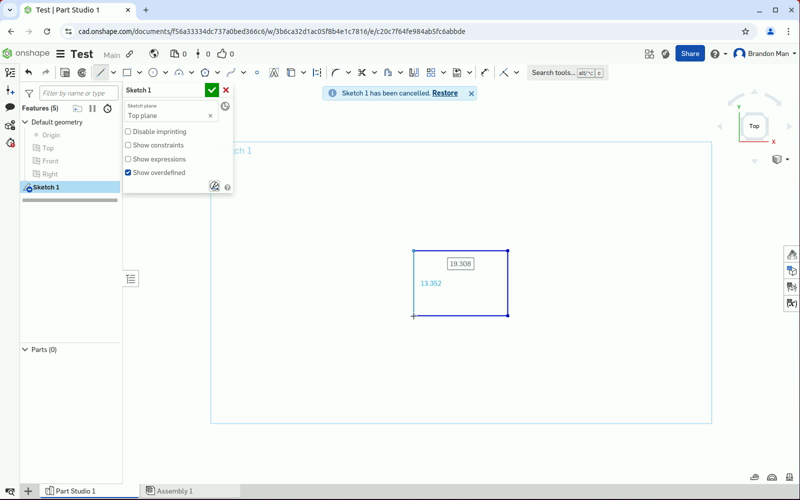
click(413, 315)
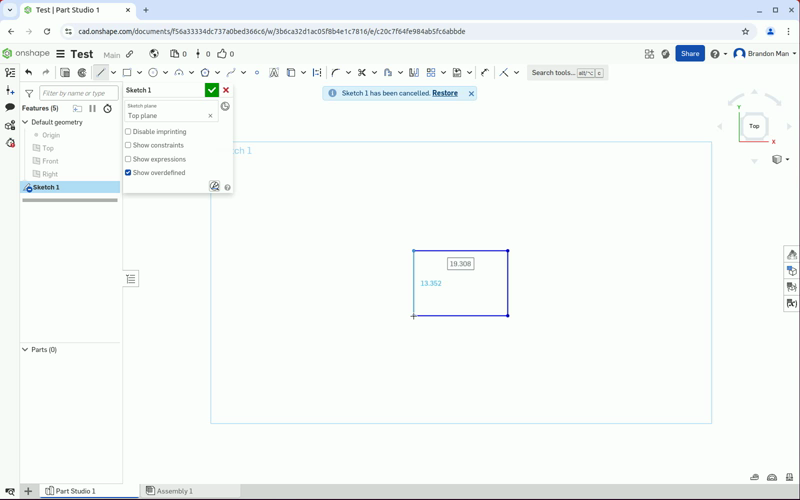
key(esc)
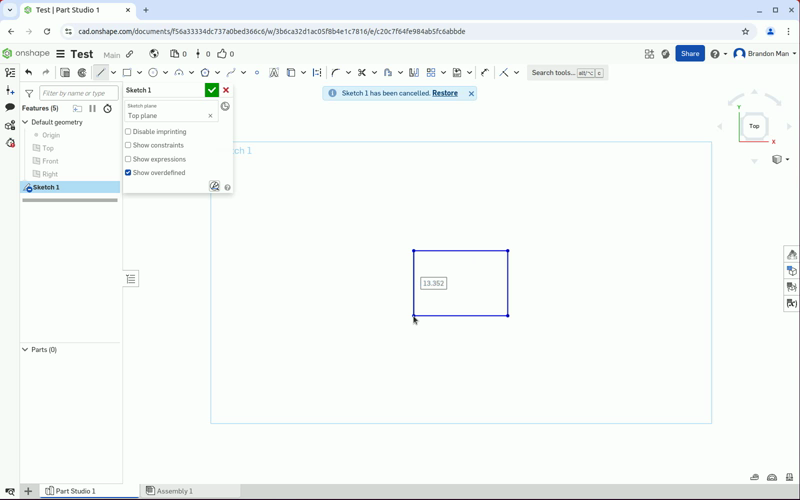
mouse_move(430, 265)
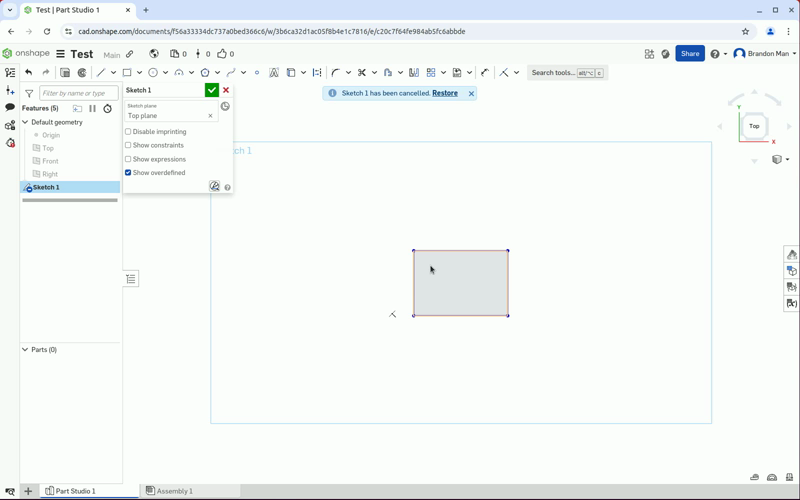
click(430, 265)
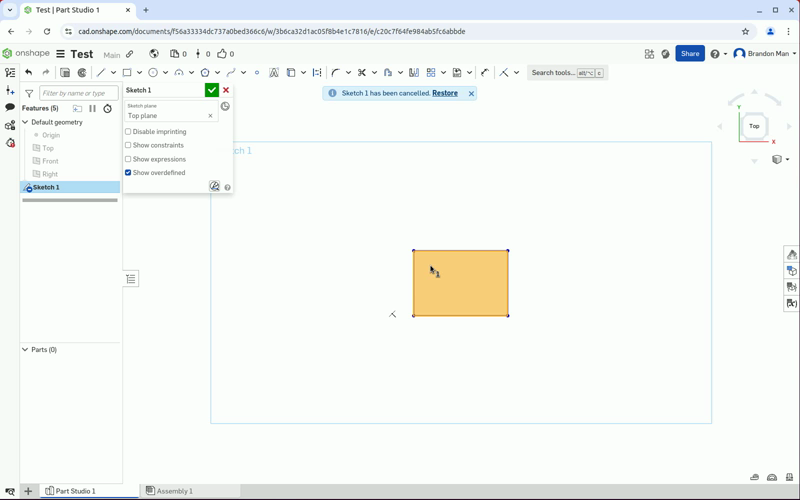
mouse_move(73, 352)
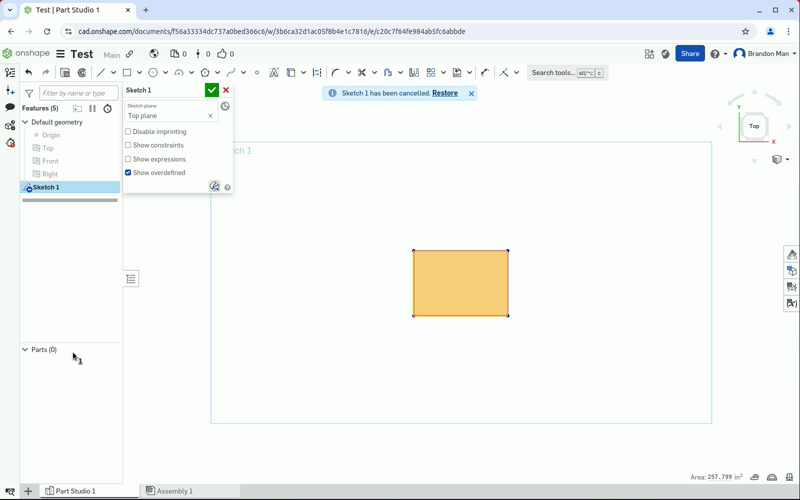
key(shift+y)
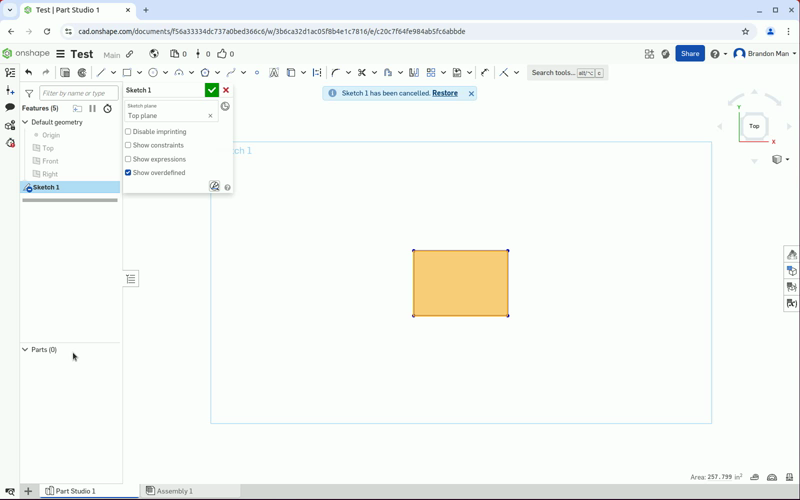
key(shift+e)
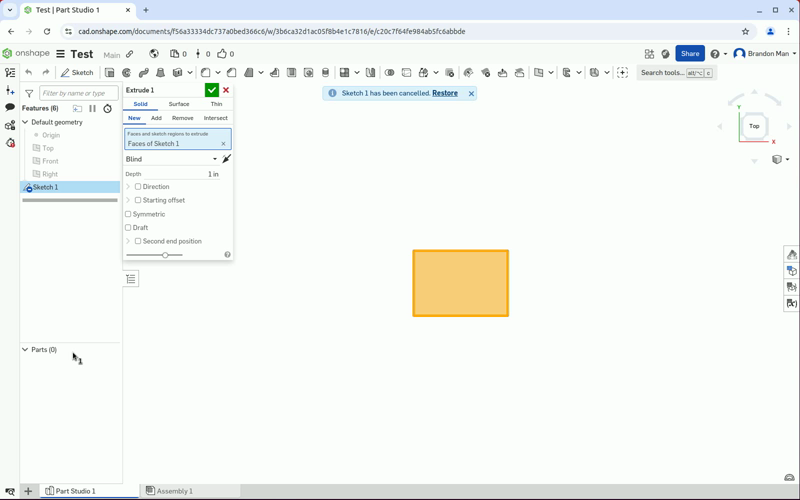
mouse_move(143, 106)
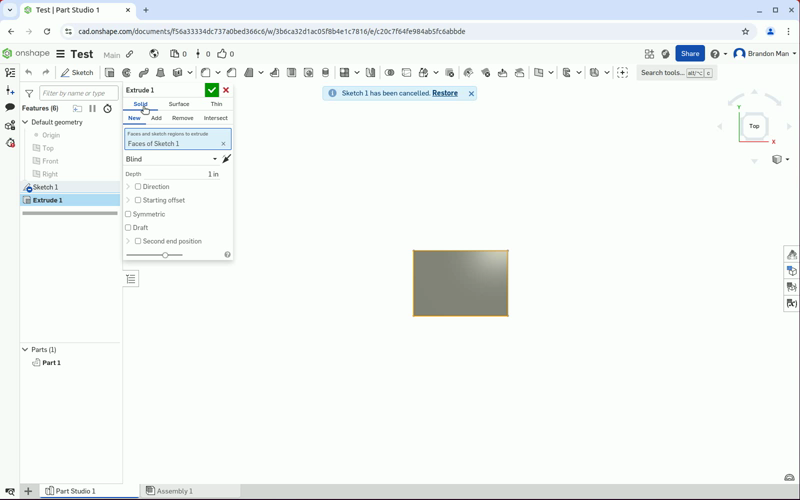
click(143, 106)
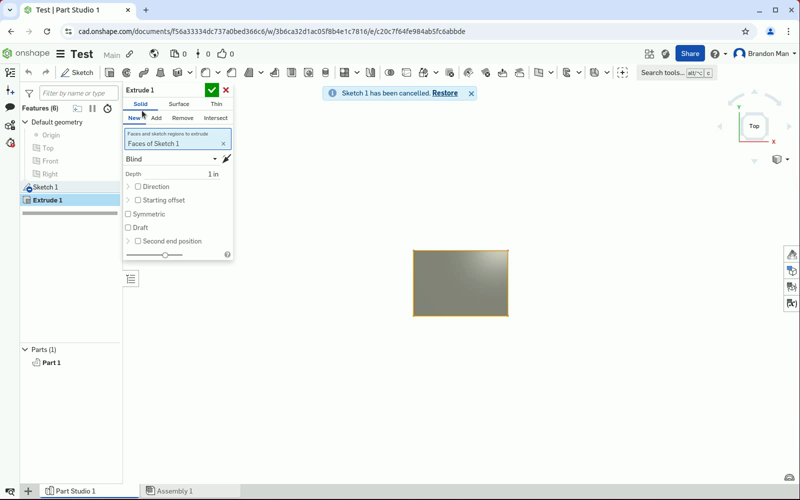
mouse_move(137, 120)
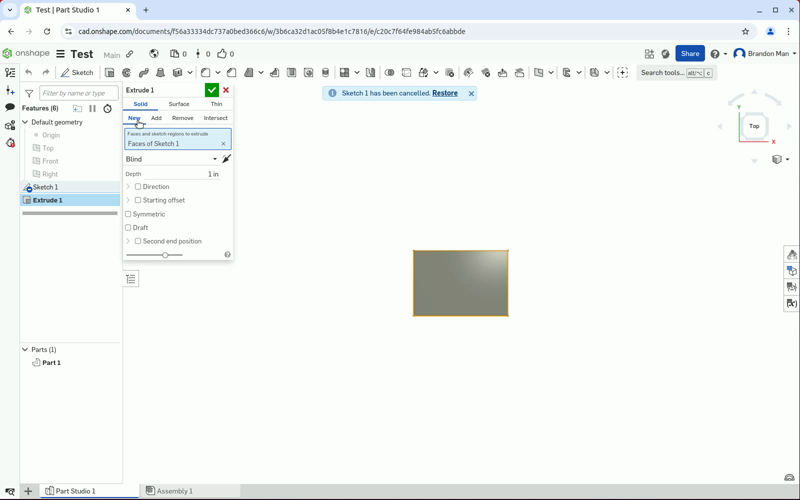
click(137, 120)
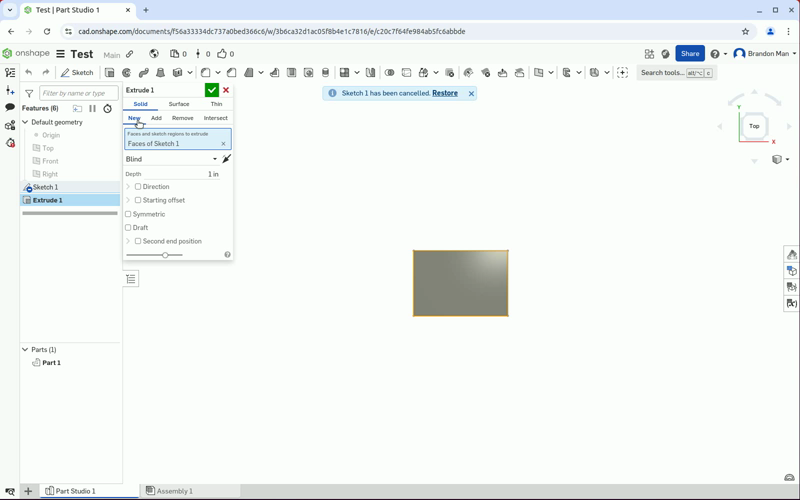
key(tab, 4)
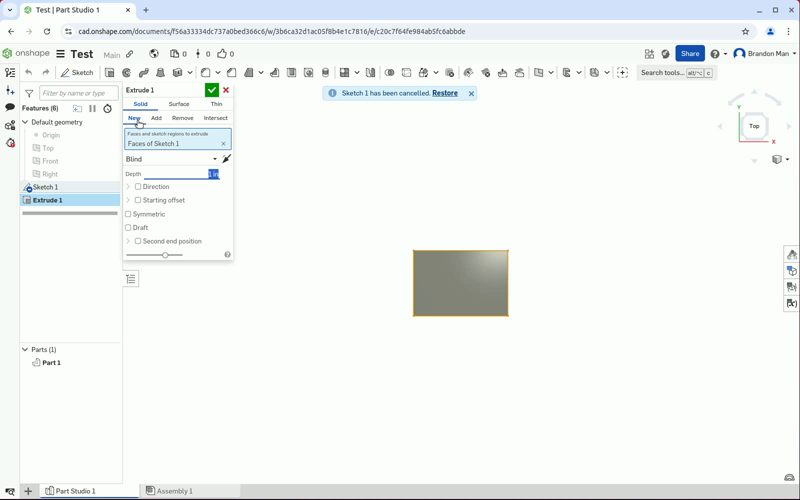
text(23.108)
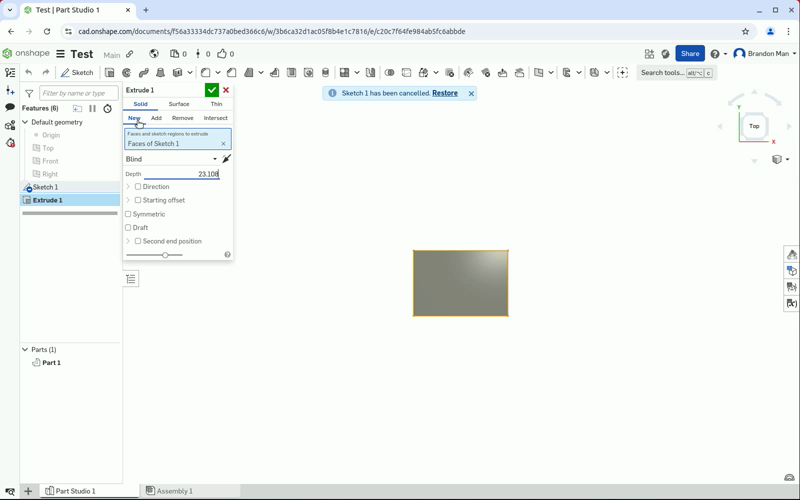
key(enter)
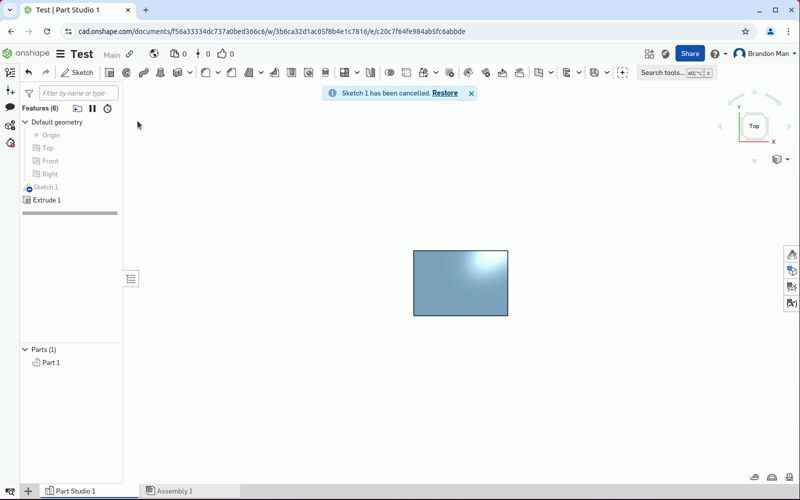
key(shift+h)
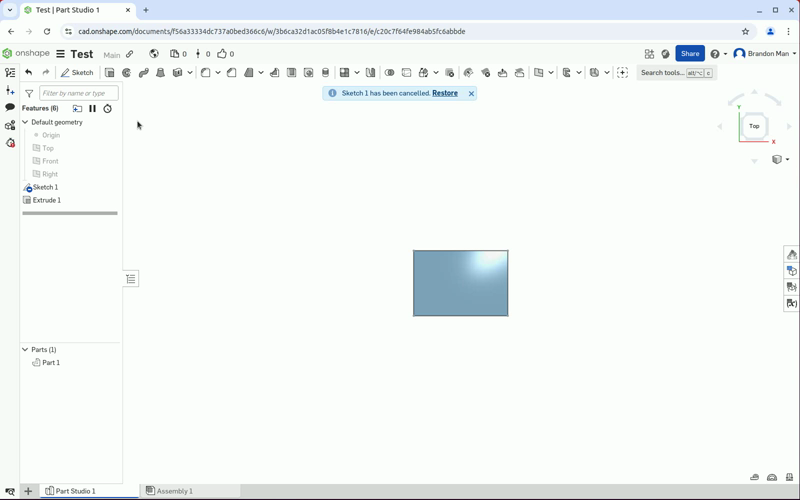
key(shift+h)
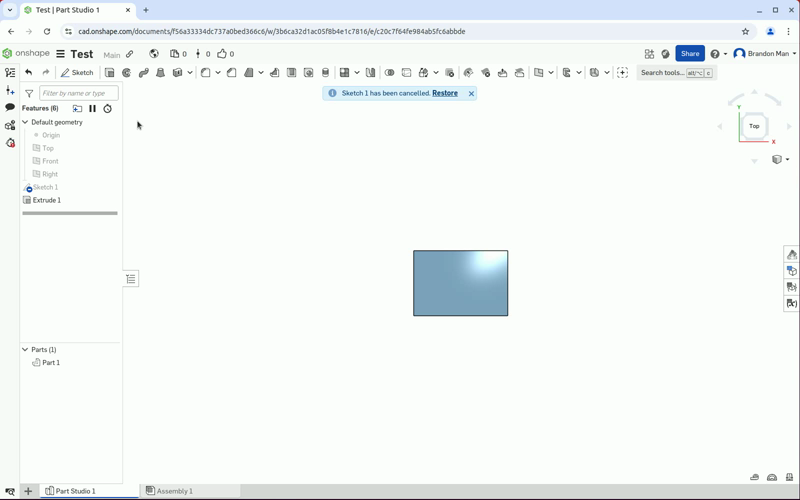
mouse_move(73, 189)
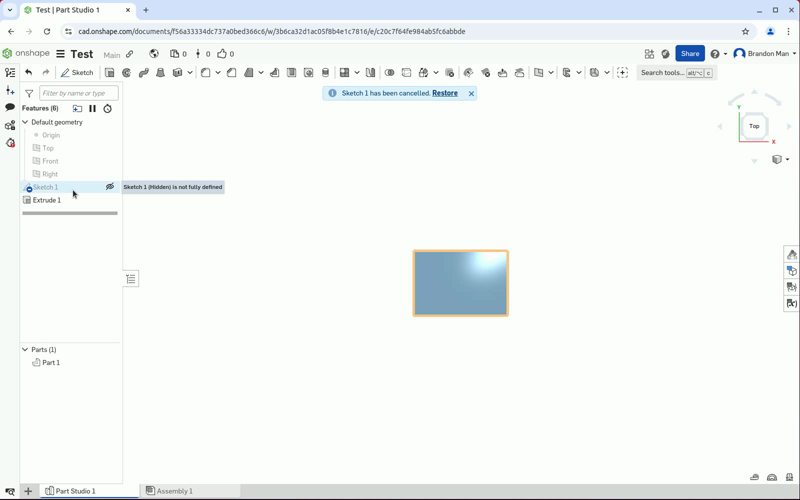
click(73, 189)
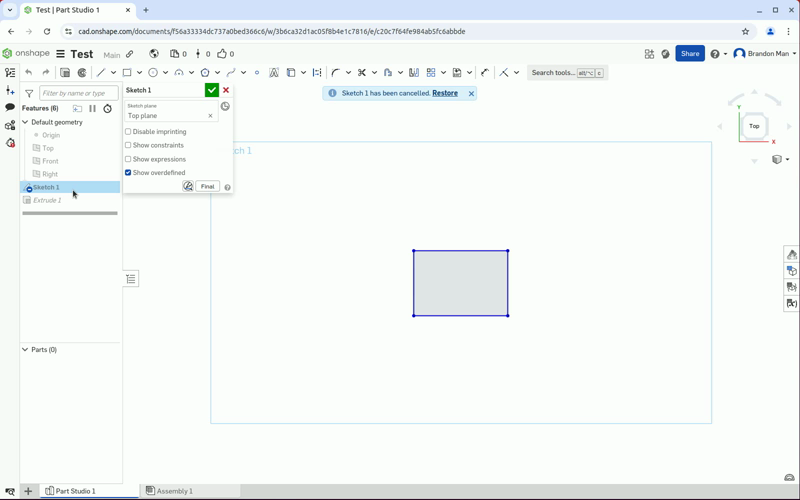
mouse_move(229, 92)
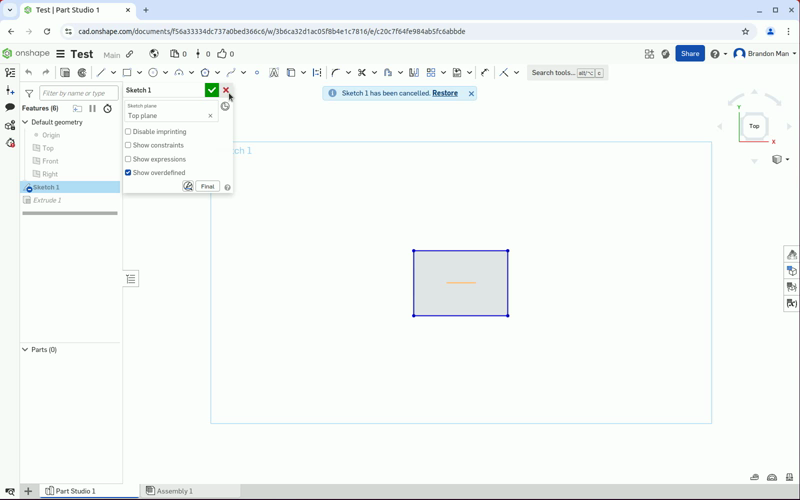
click(229, 92)
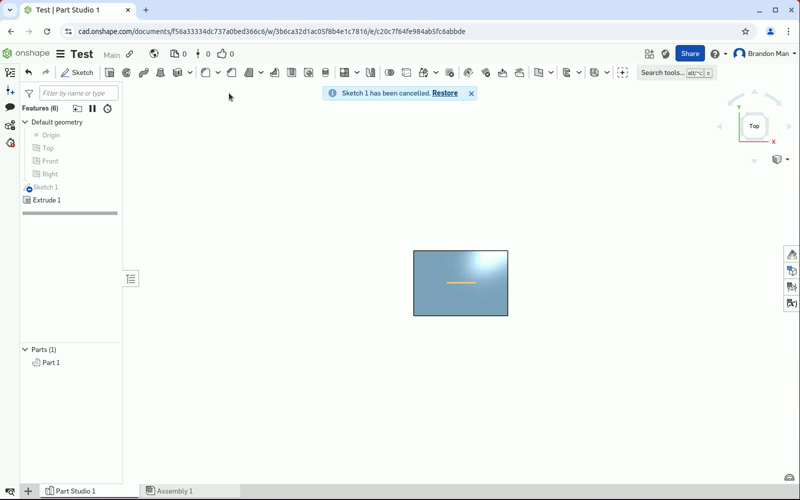
mouse_move(541, 75)
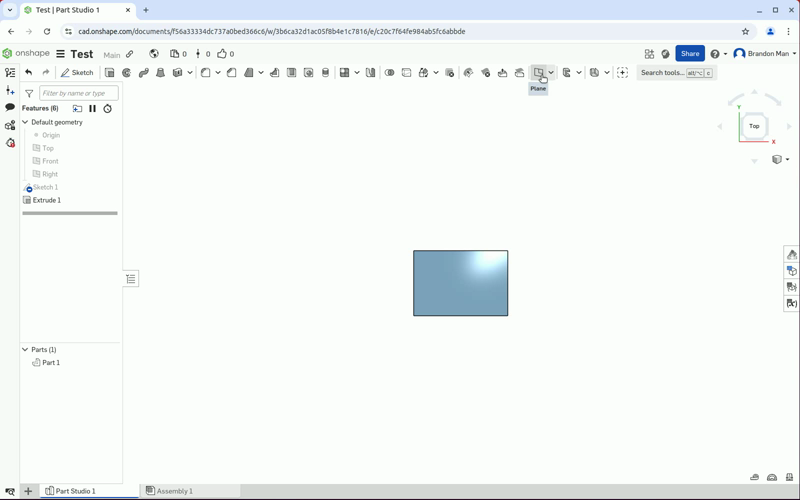
click(541, 75)
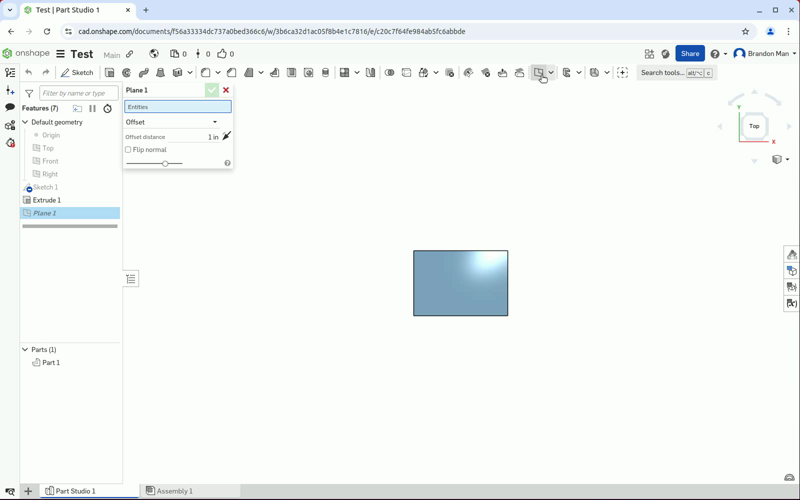
mouse_move(73, 150)
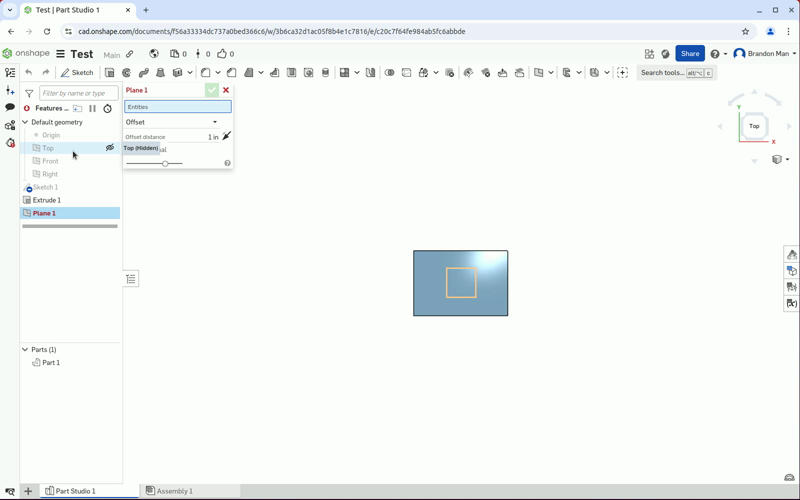
click(73, 150)
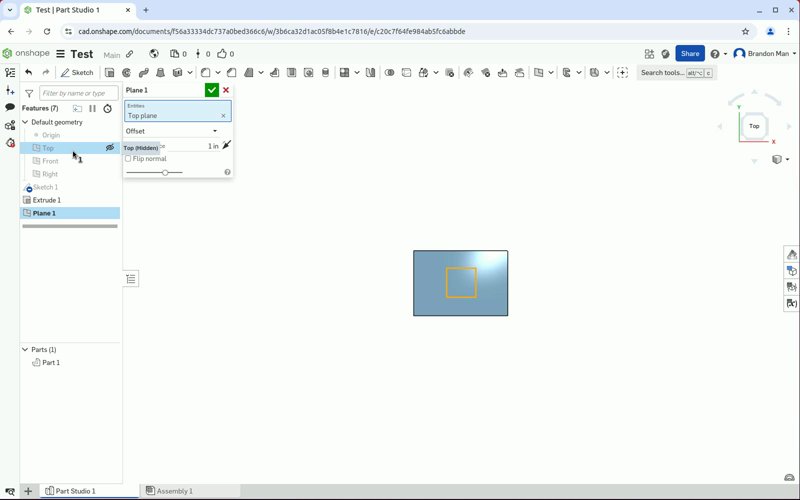
key(tab, 2)
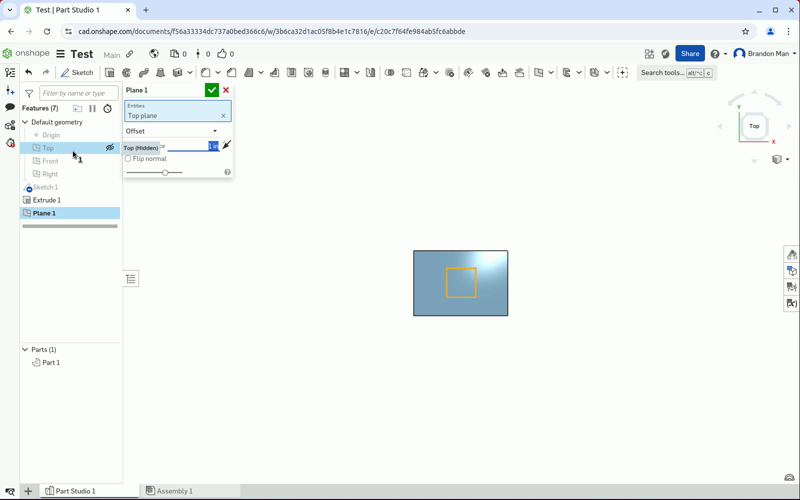
text(23.108)
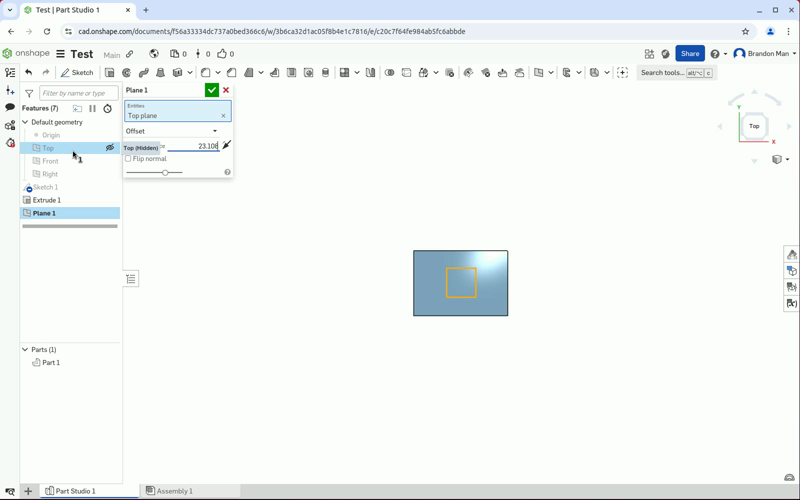
key(enter, 2)
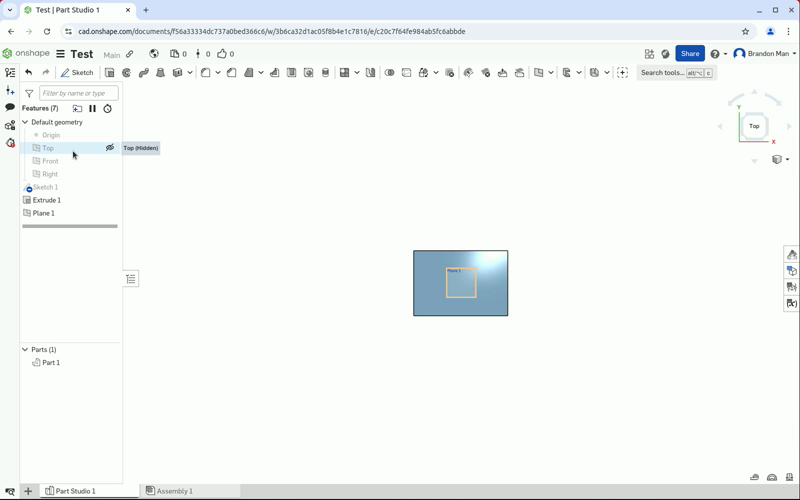
key(shift+s)
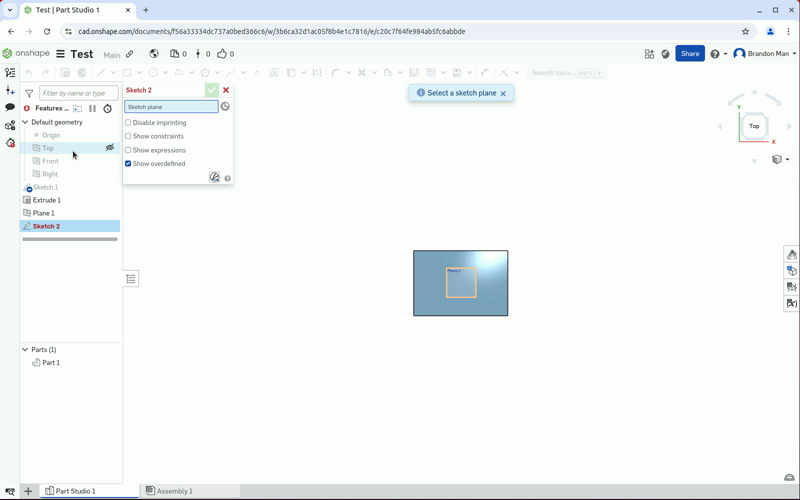
mouse_move(73, 215)
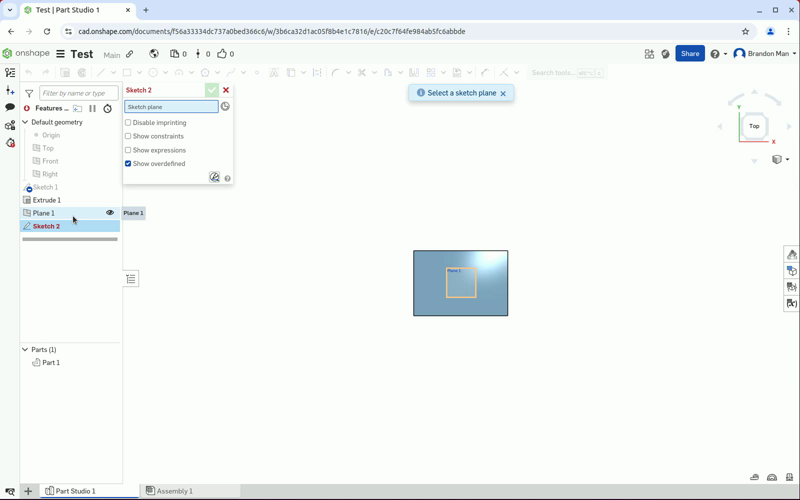
click(73, 215)
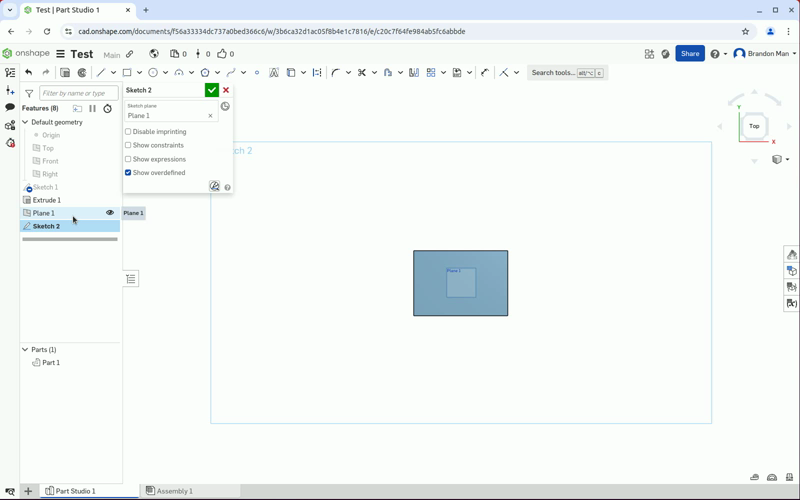
mouse_move(73, 352)
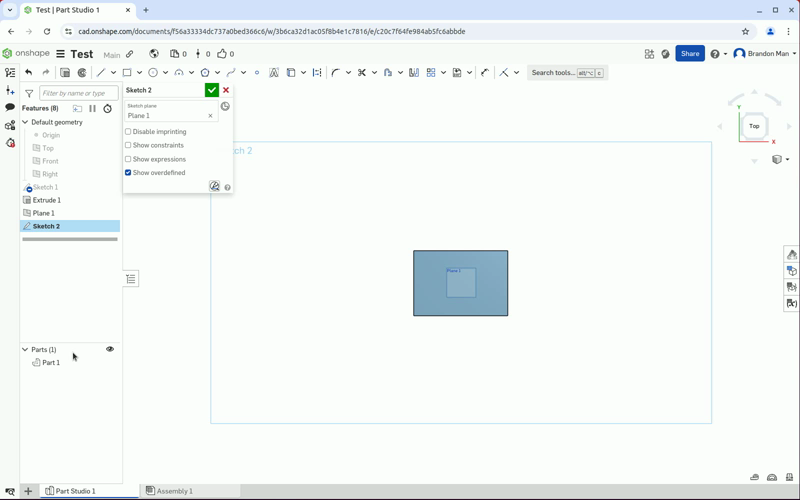
key(y)
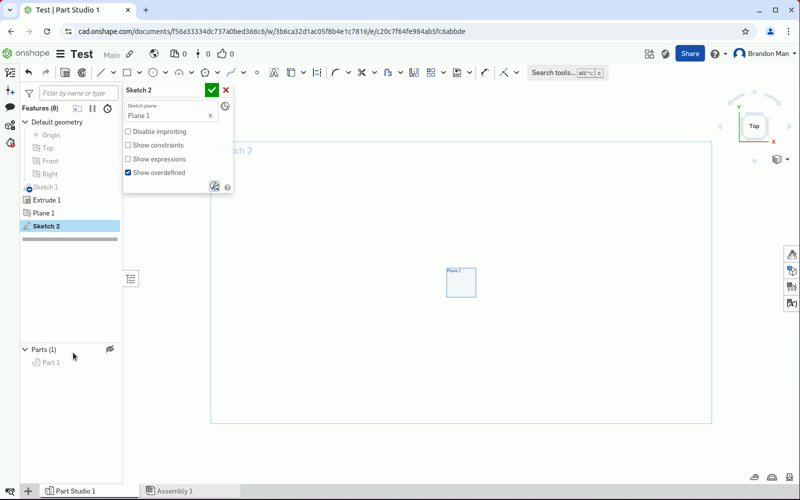
key(a)
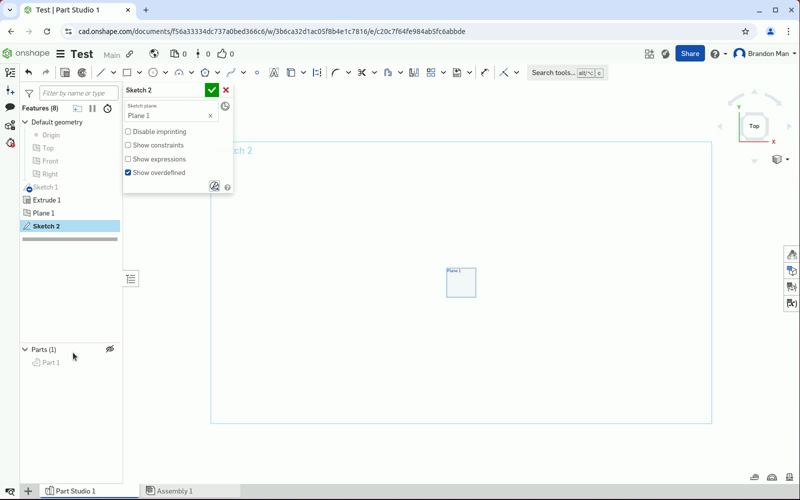
key_down(shift)
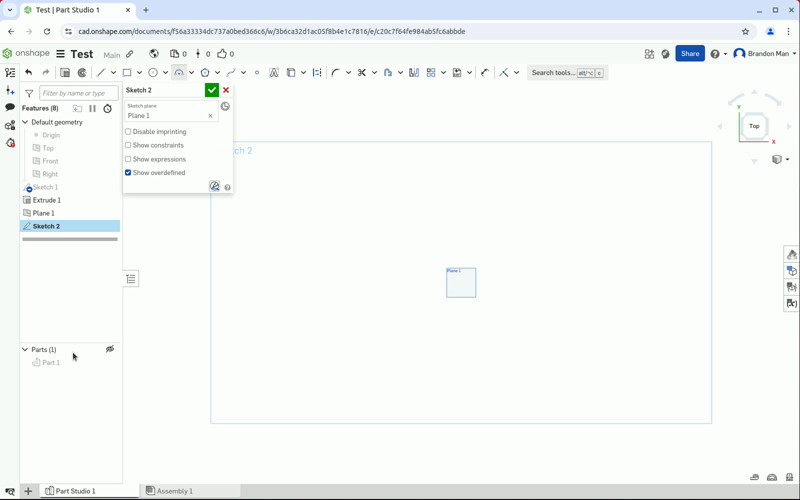
mouse_move(423, 292)
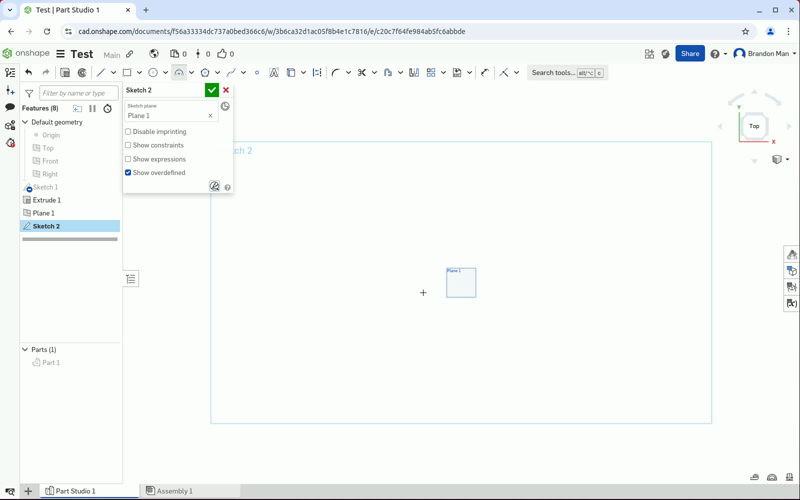
click(423, 292)
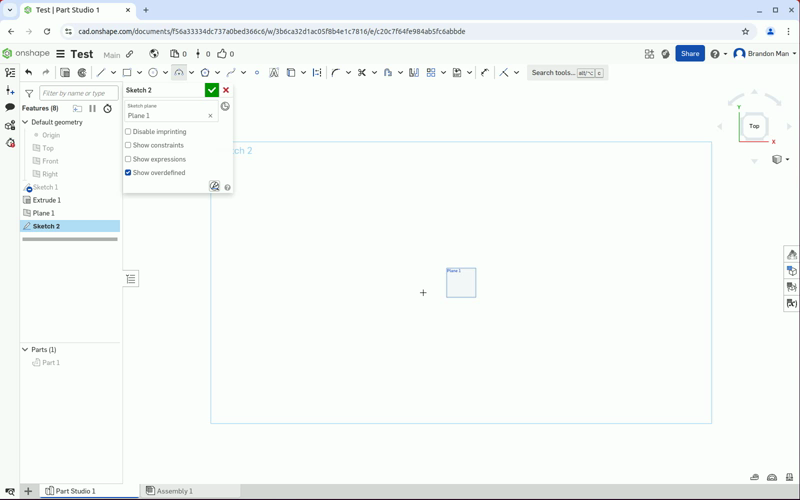
key_up(shift)
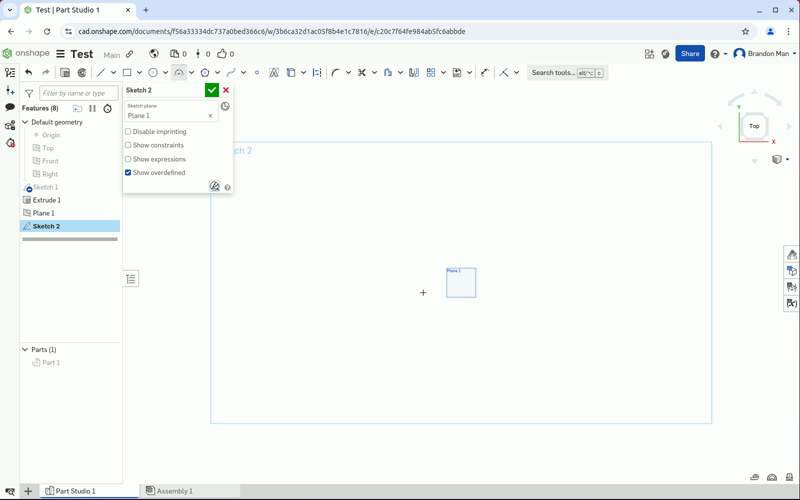
key_down(shift)
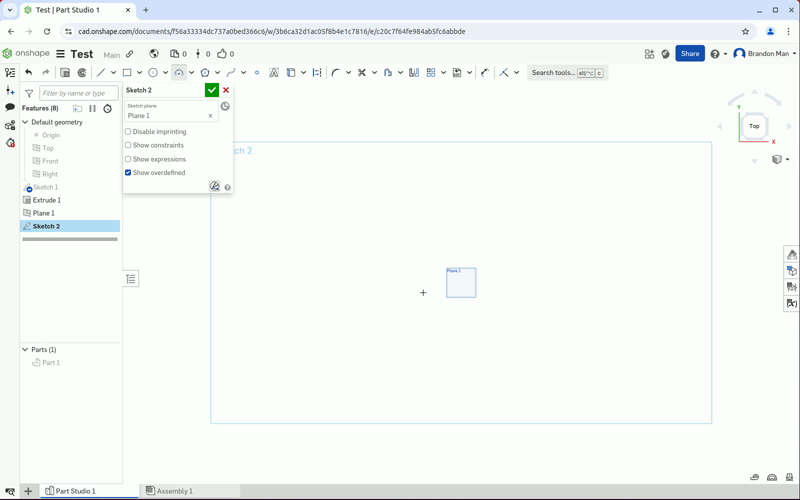
mouse_move(432, 301)
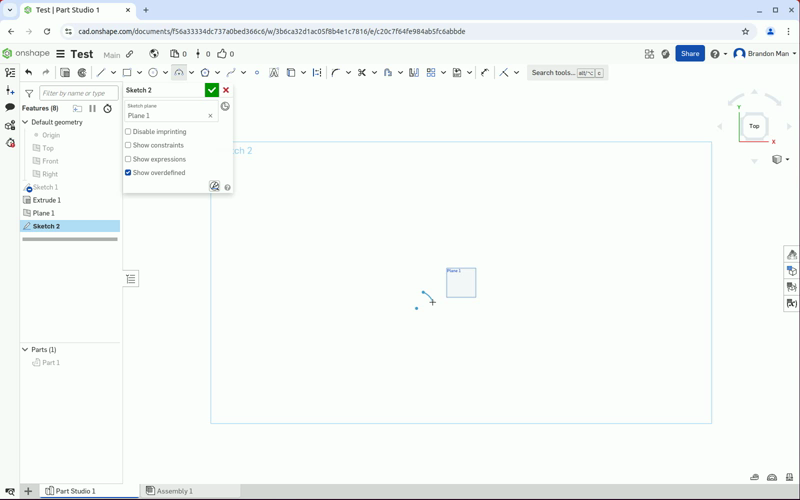
click(432, 301)
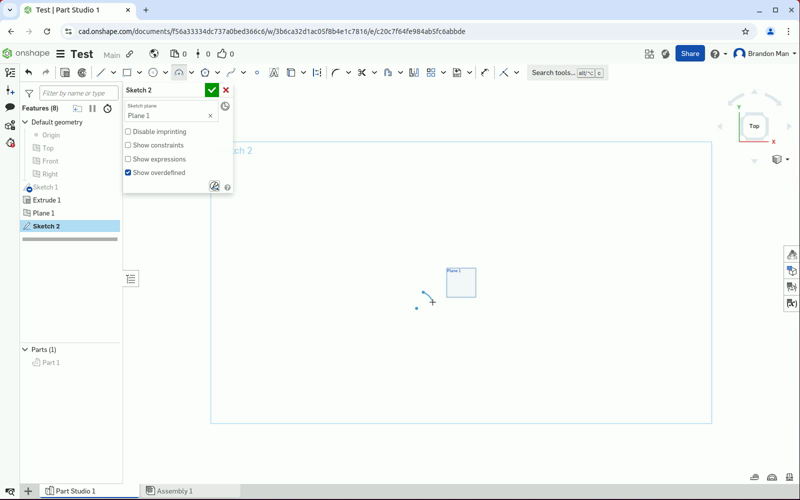
mouse_move(426, 298)
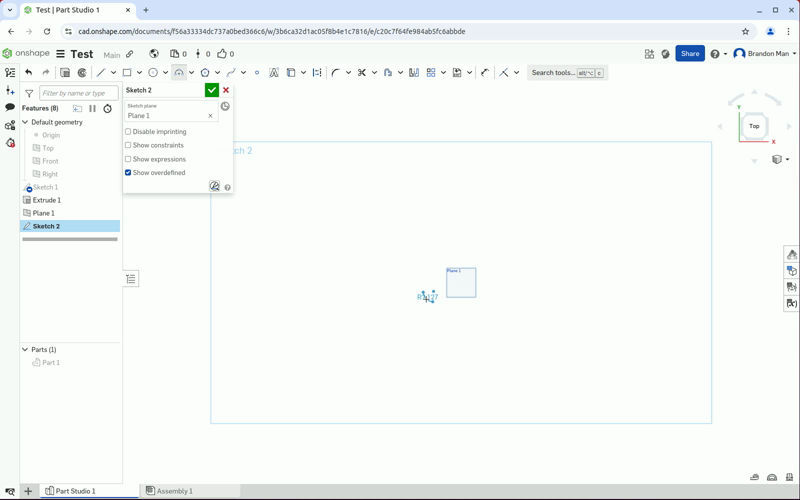
click(426, 298)
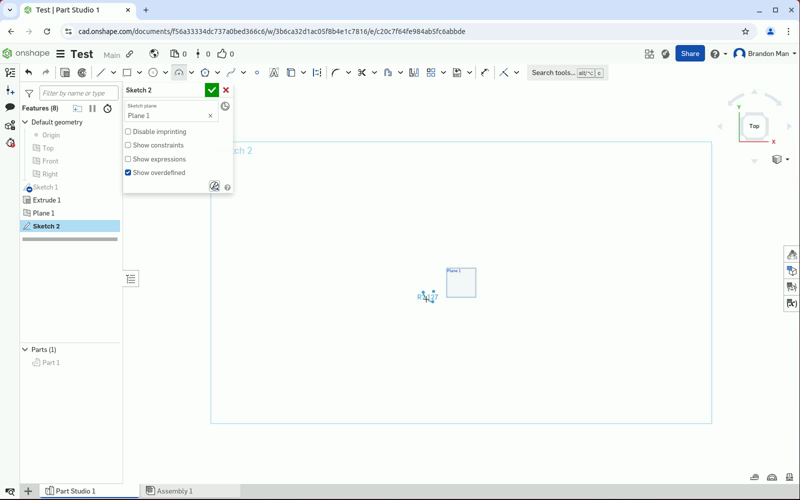
key_up(shift)
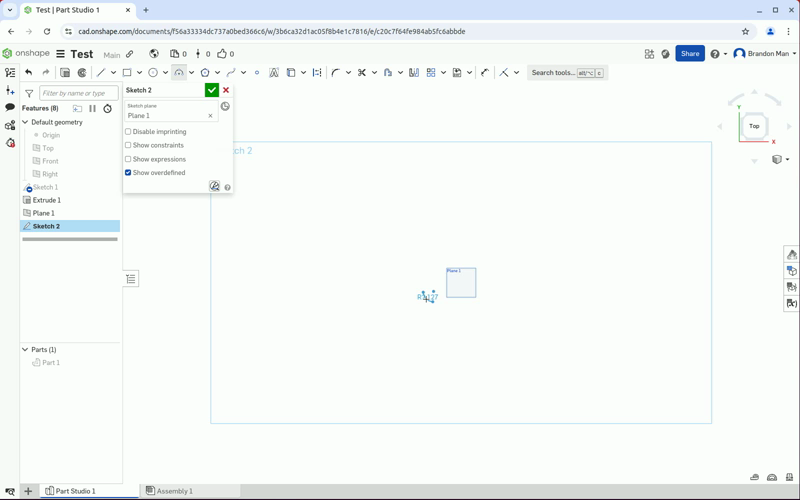
key(esc)
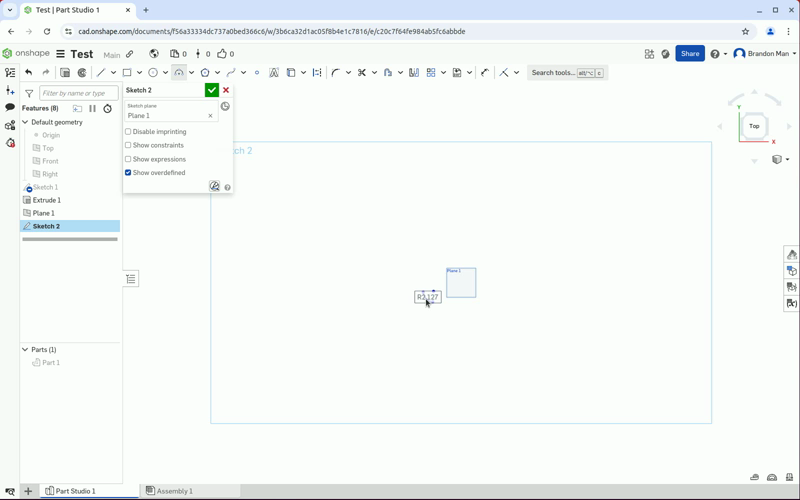
key(l)
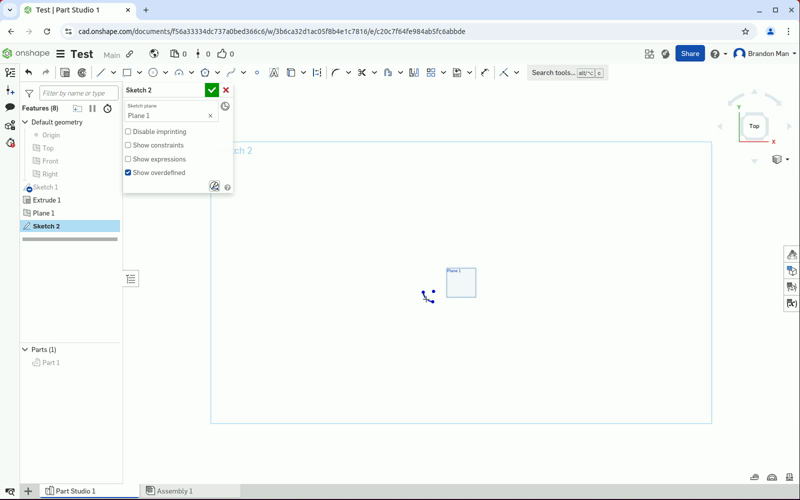
mouse_move(432, 301)
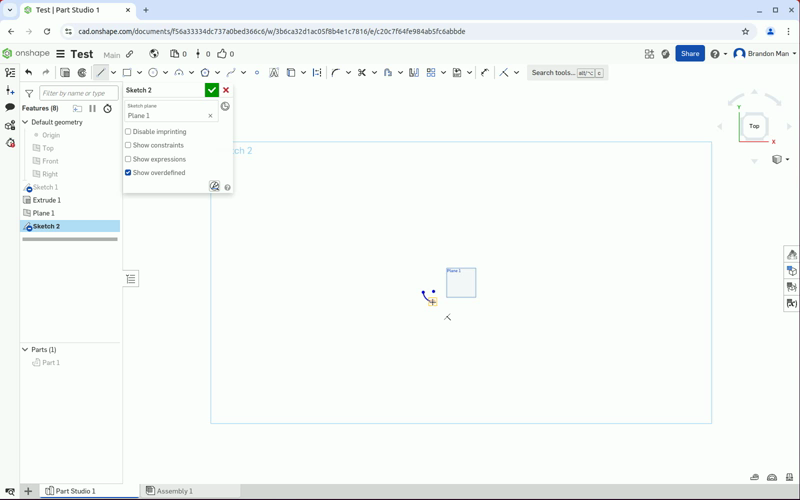
click(432, 301)
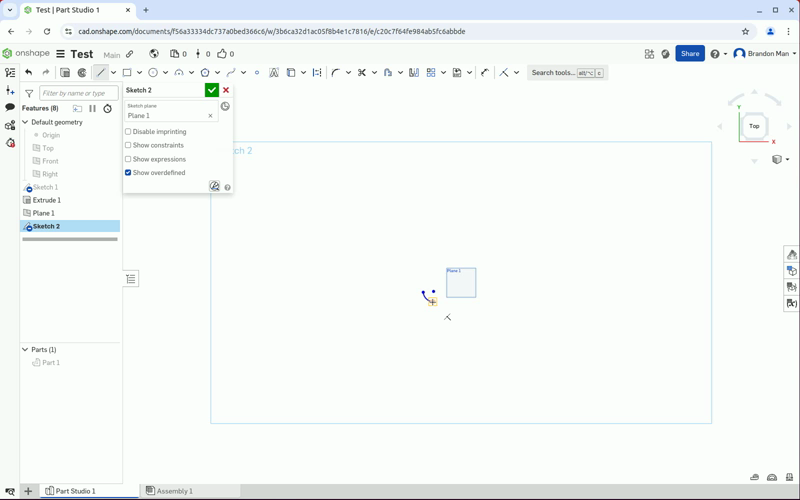
key_down(shift)
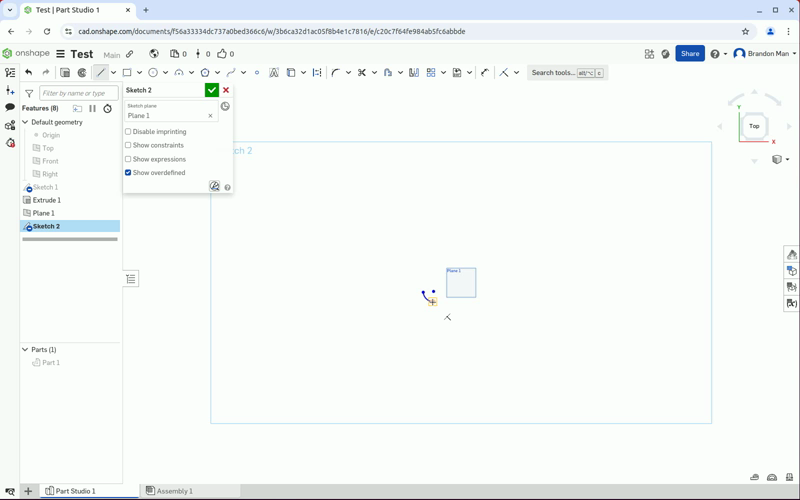
mouse_move(462, 301)
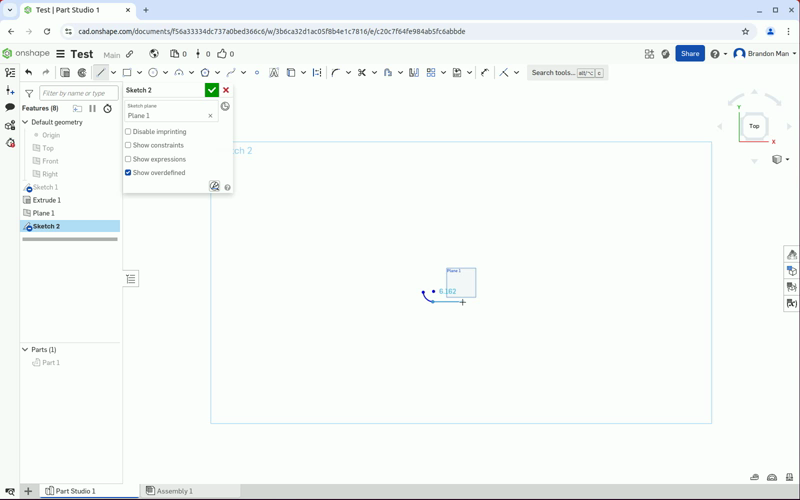
mouse_move(489, 301)
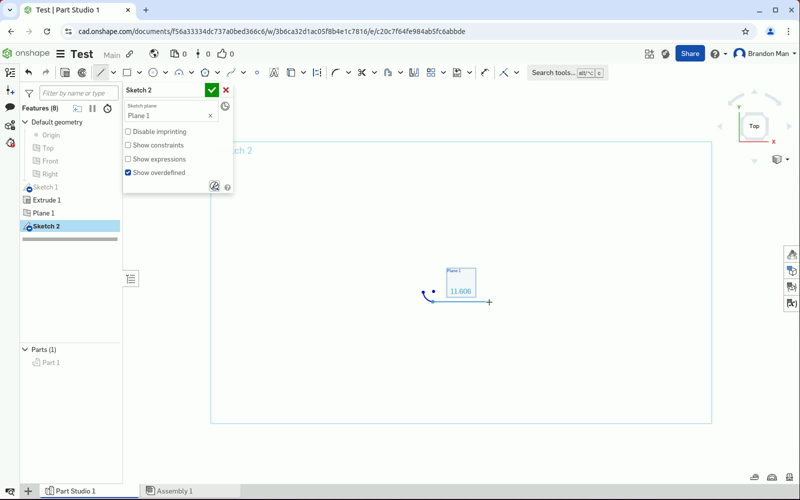
click(489, 301)
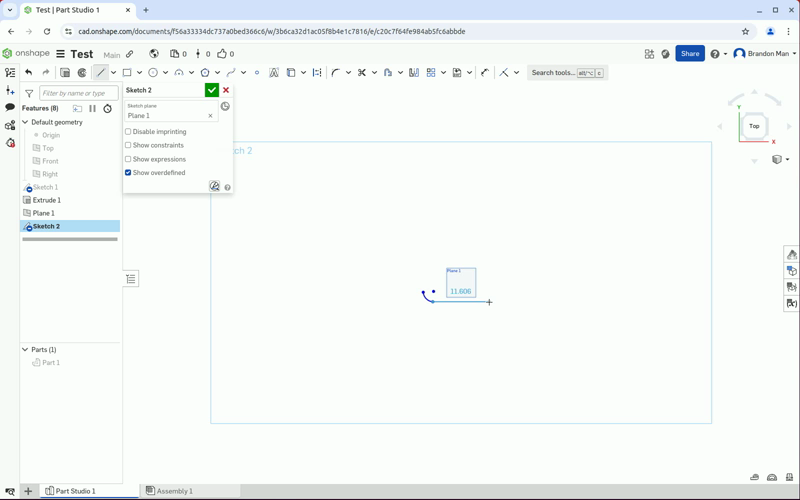
key_up(shift)
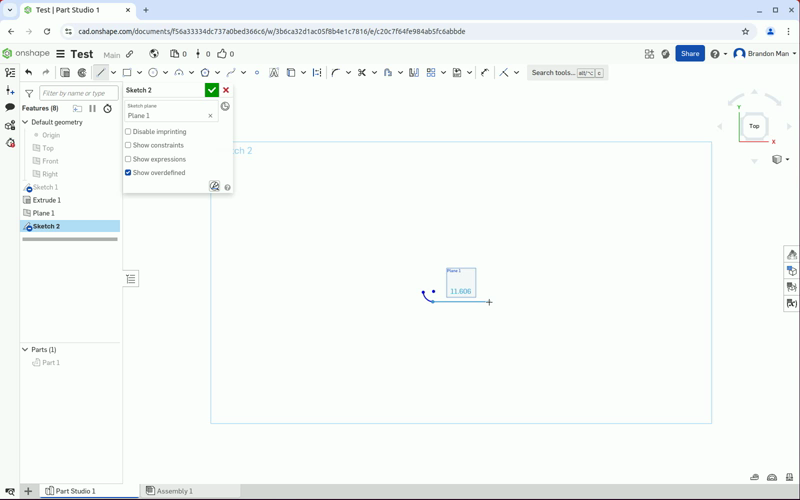
key(esc)
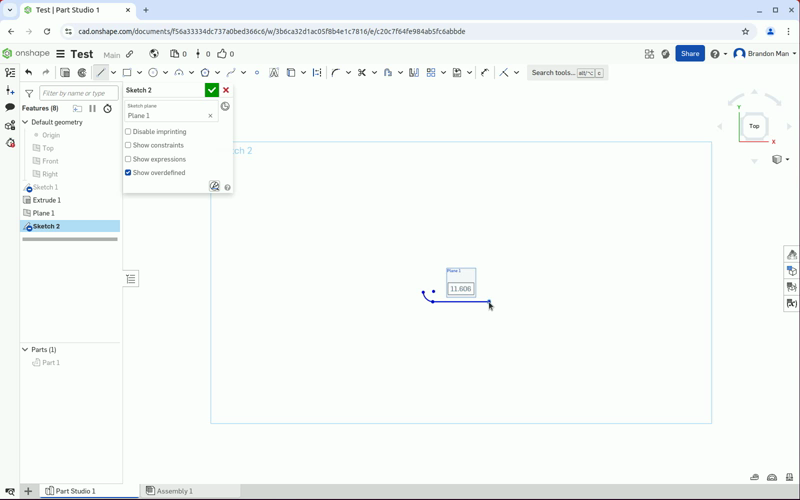
key(a)
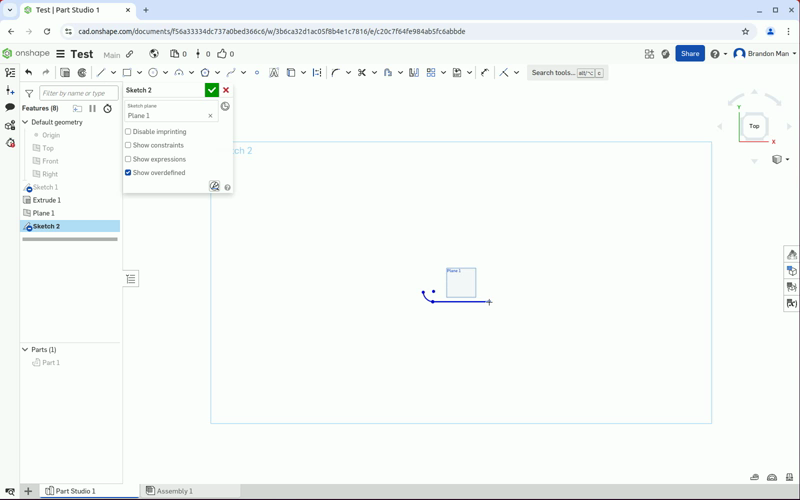
mouse_move(489, 301)
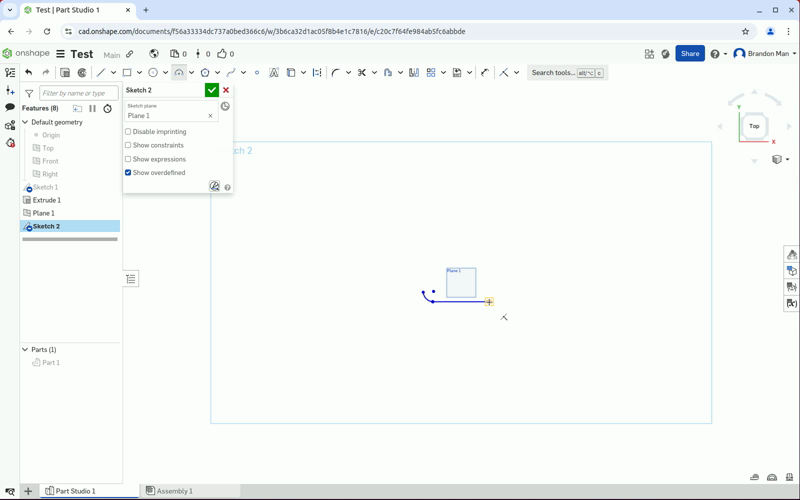
click(489, 301)
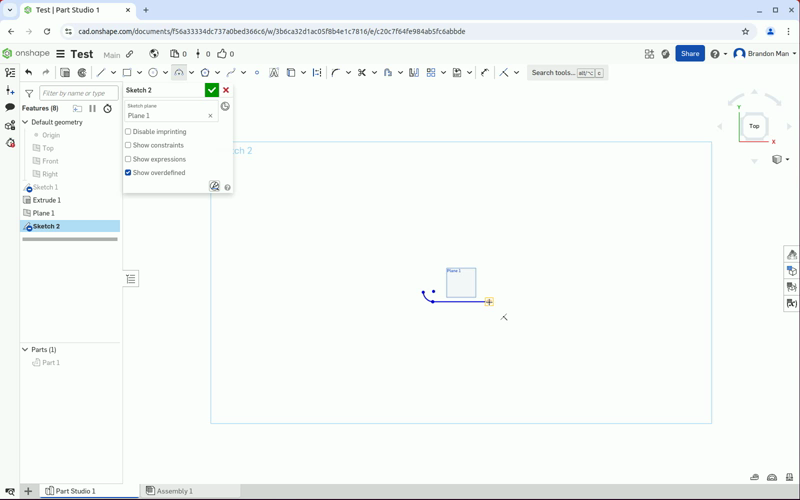
key_down(shift)
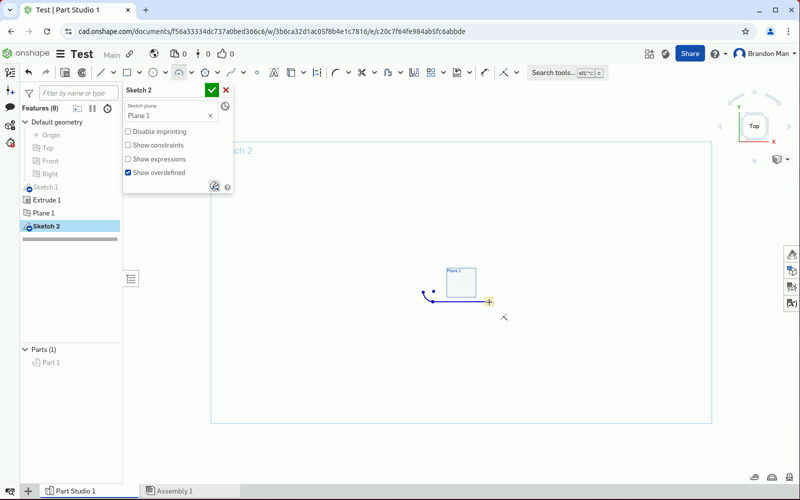
mouse_move(498, 292)
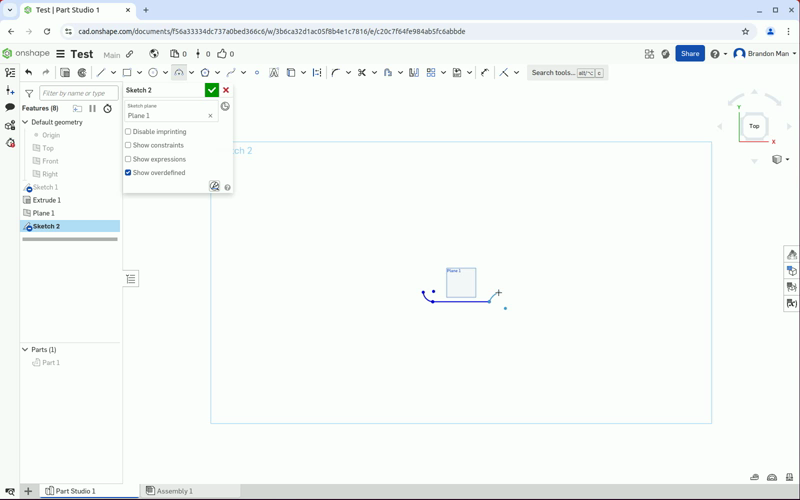
click(498, 292)
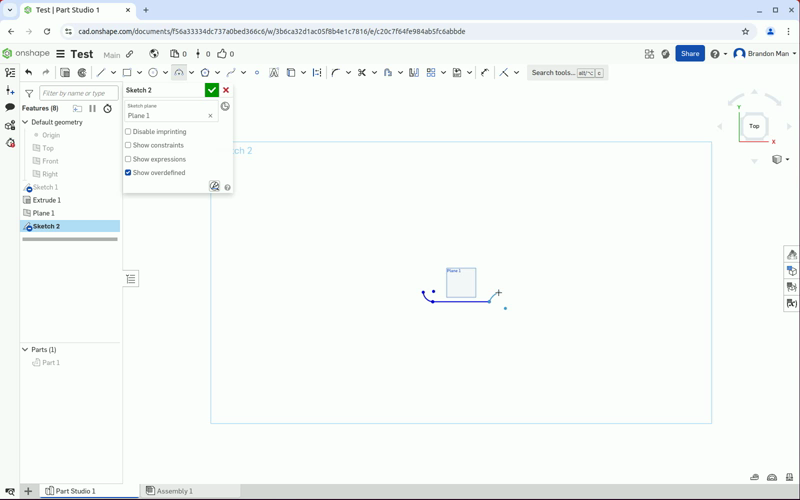
mouse_move(495, 298)
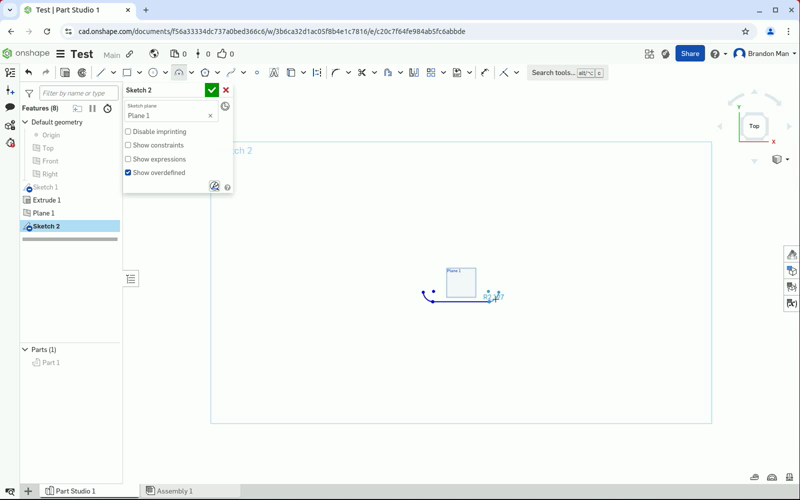
click(495, 298)
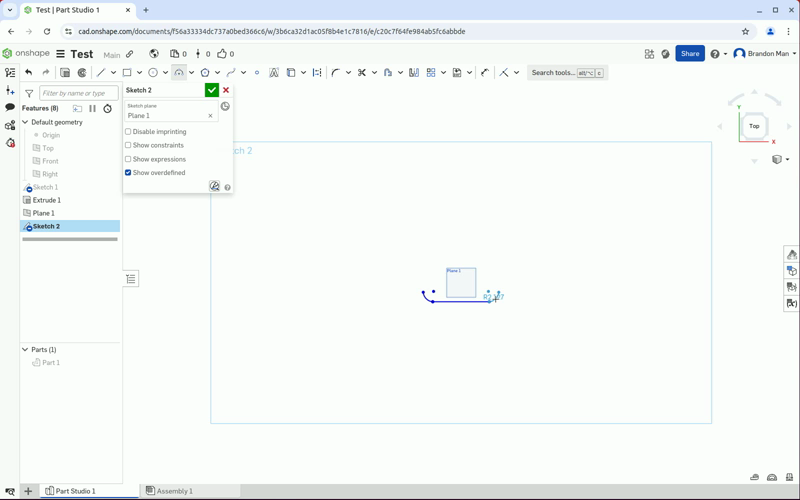
key_up(shift)
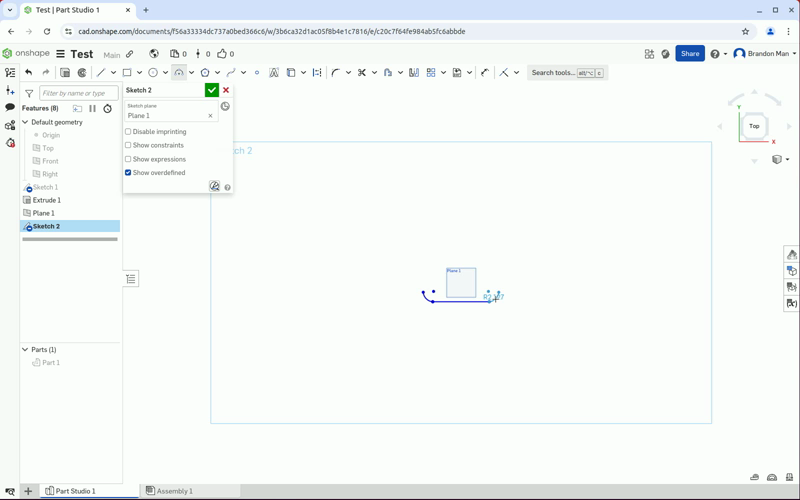
key(esc)
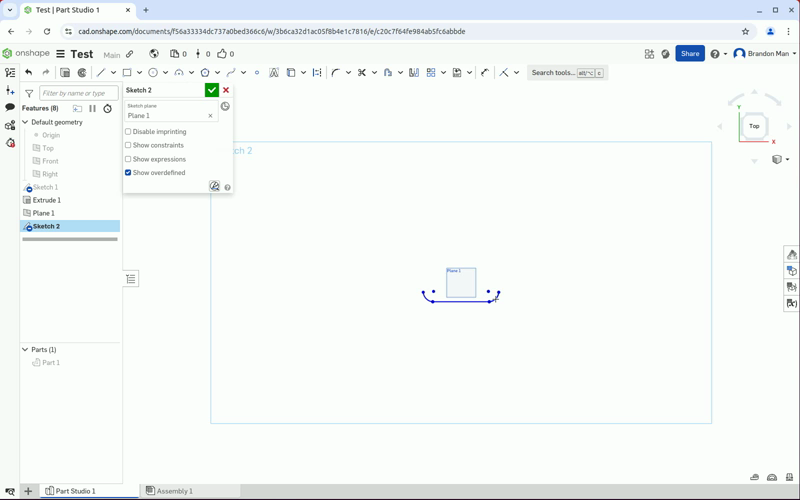
key(l)
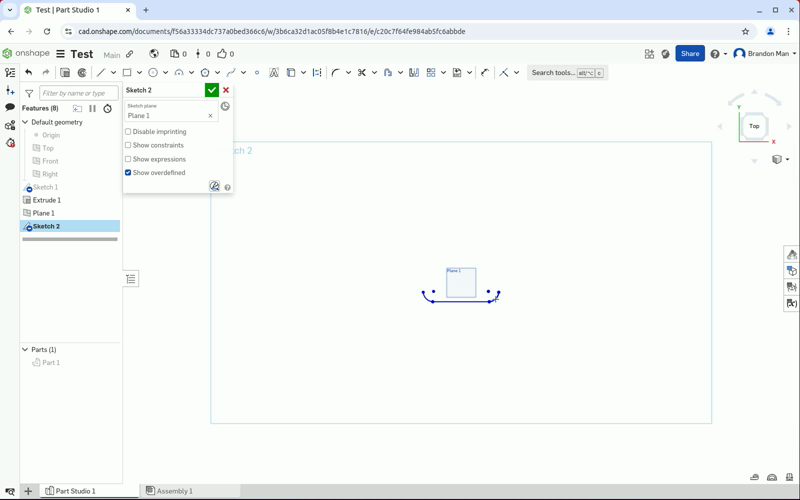
mouse_move(498, 292)
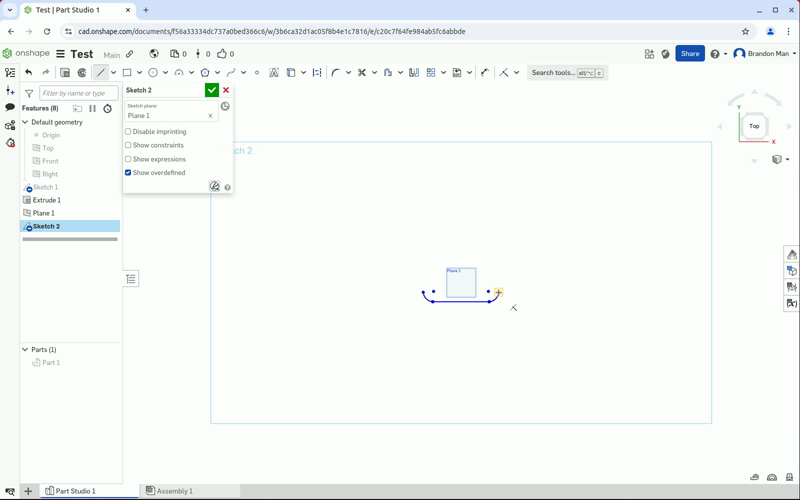
click(498, 292)
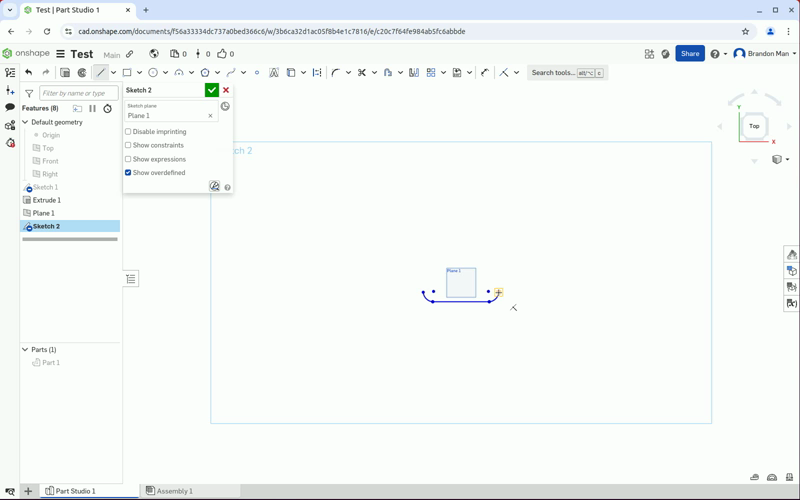
key_down(shift)
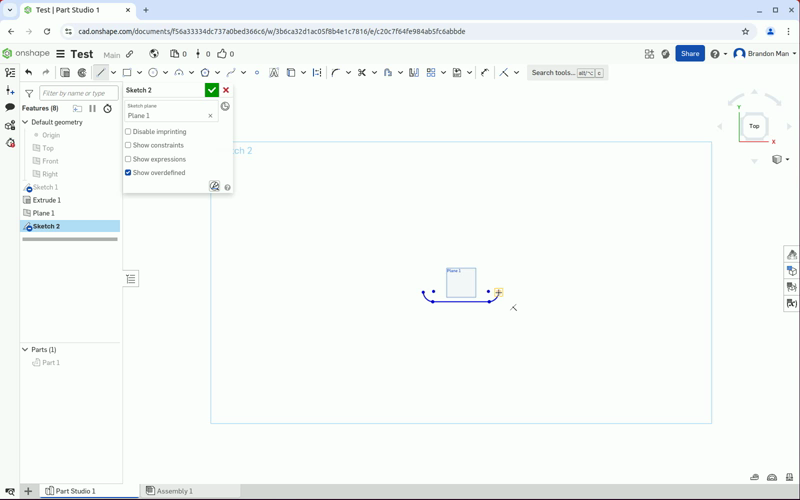
mouse_move(528, 292)
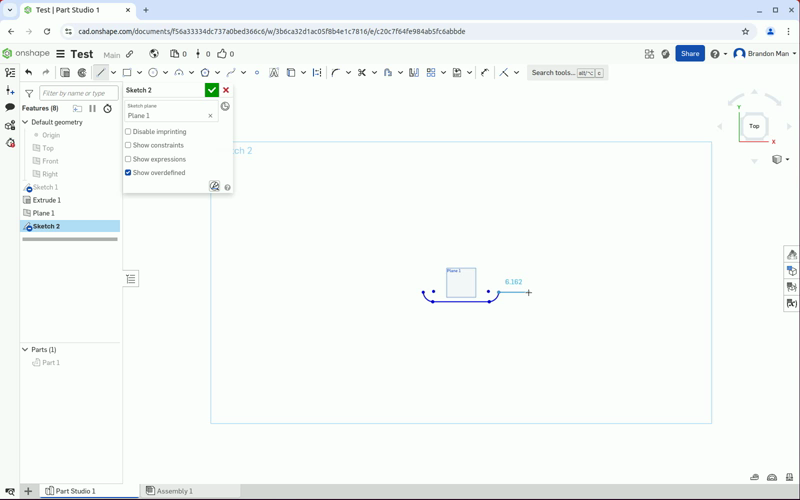
mouse_move(498, 273)
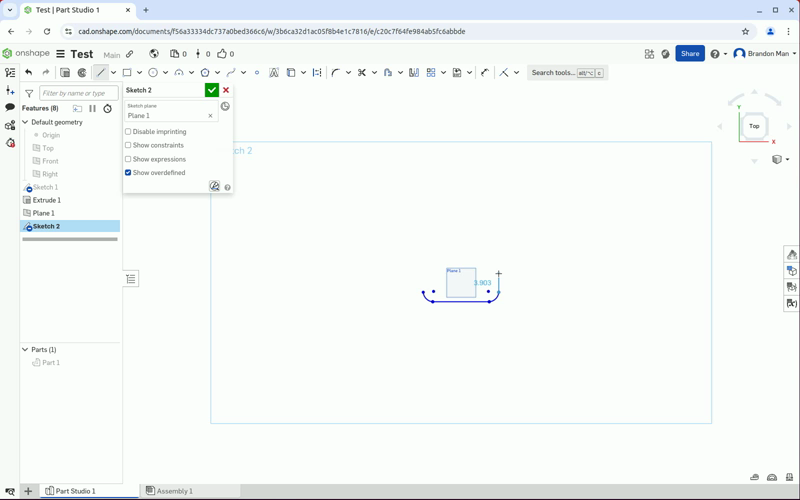
click(498, 273)
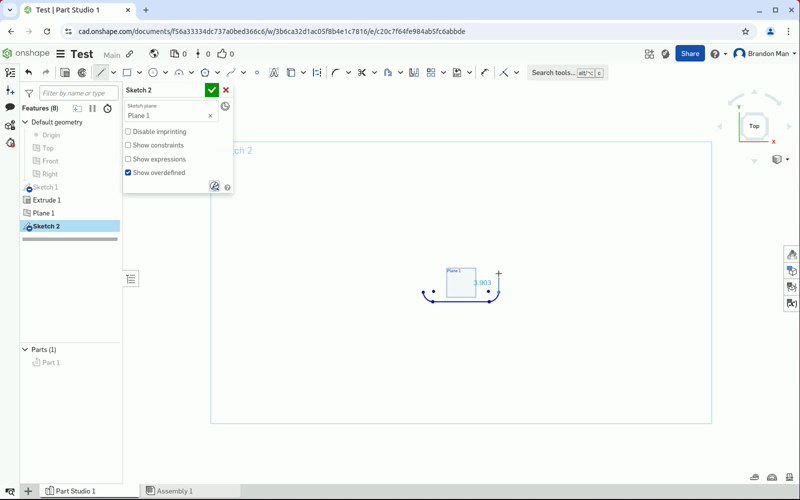
key_up(shift)
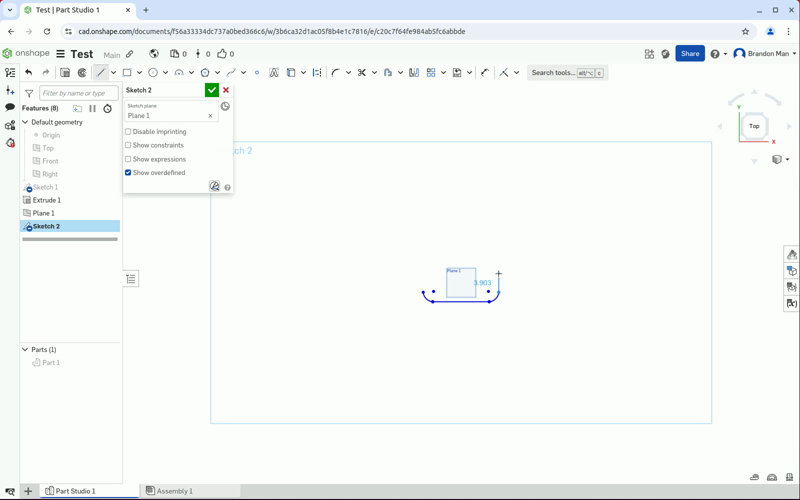
key(esc)
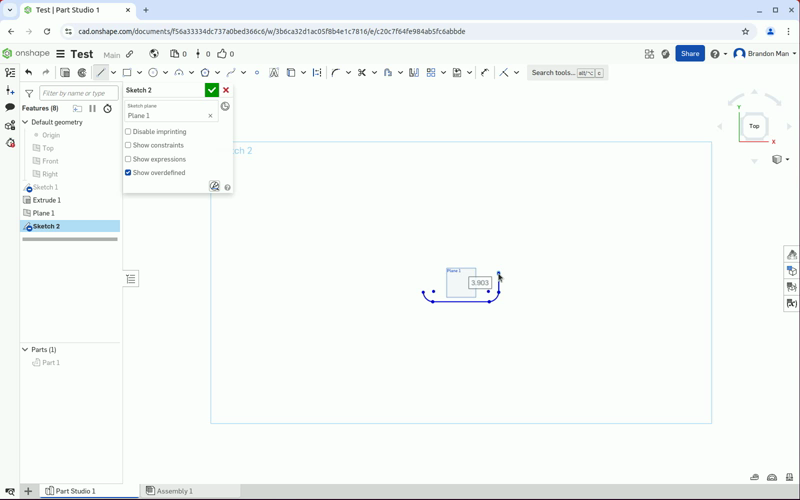
key(a)
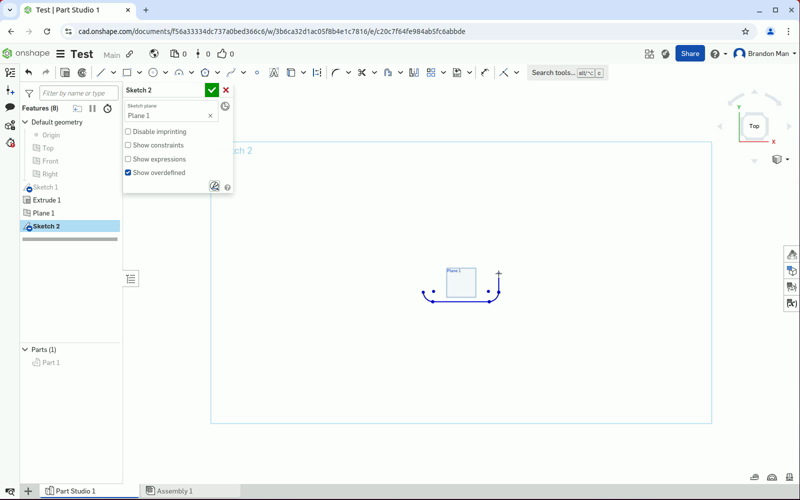
mouse_move(498, 273)
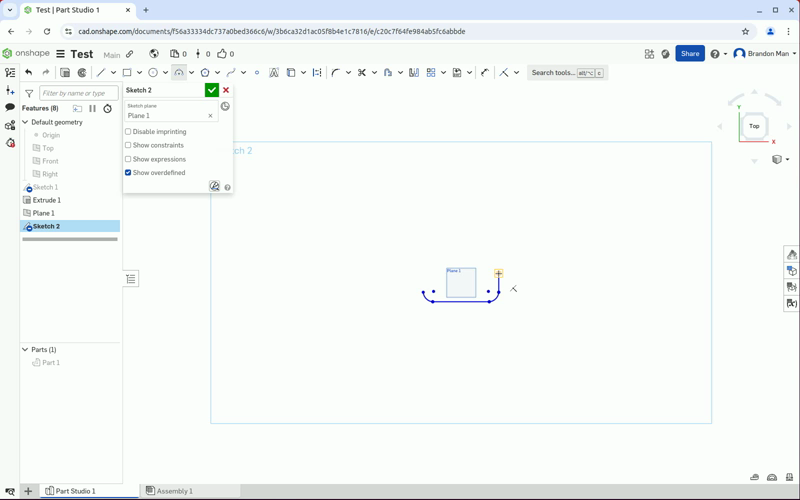
click(498, 273)
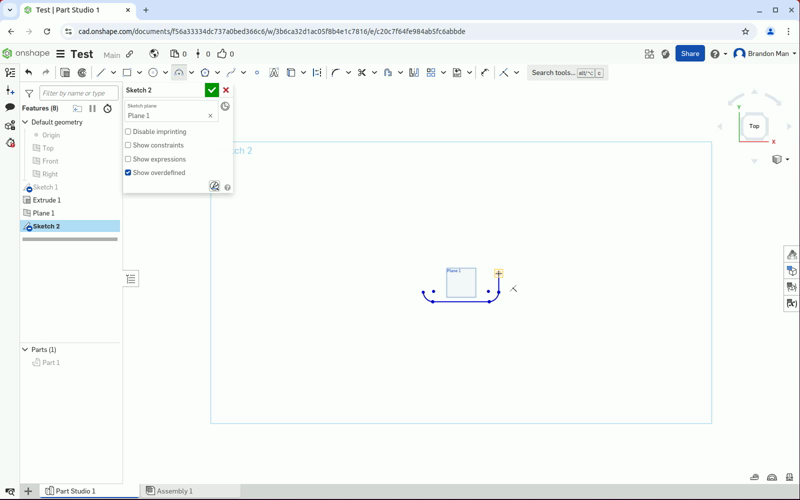
key_down(shift)
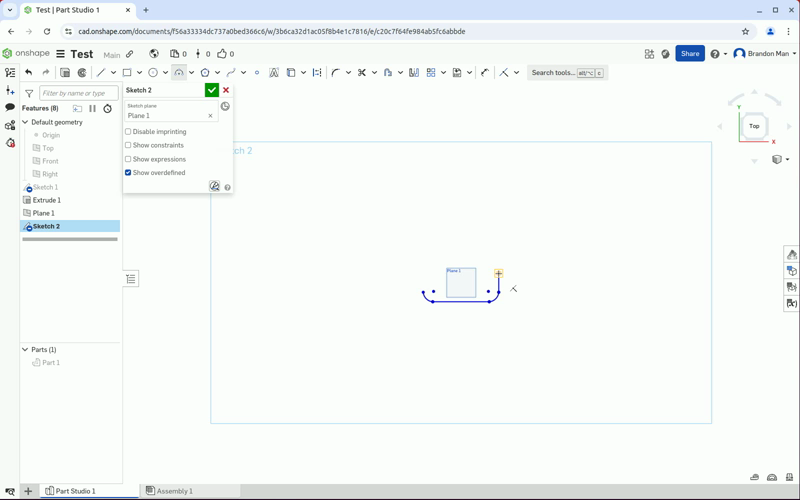
mouse_move(489, 263)
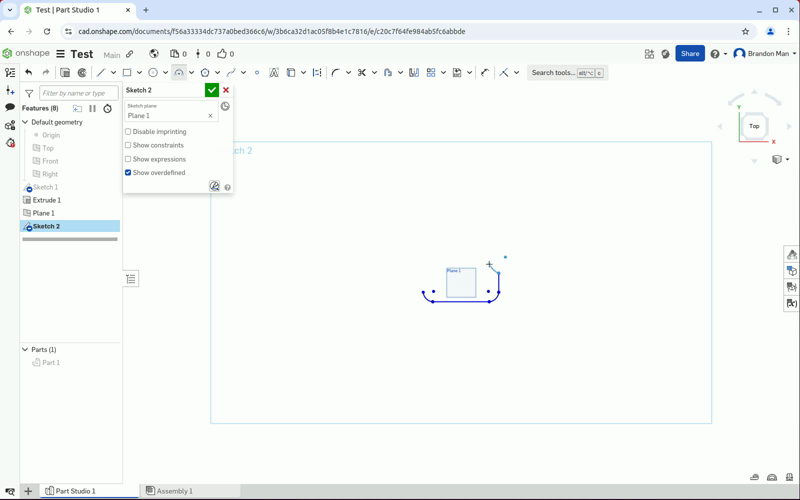
click(489, 263)
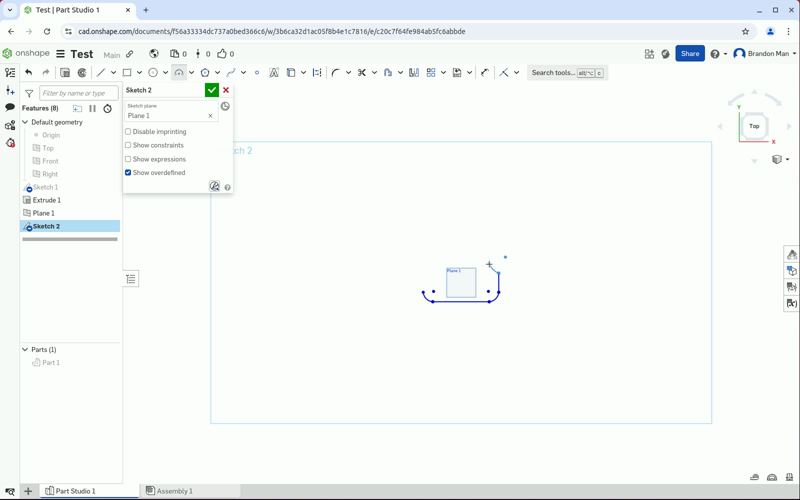
mouse_move(495, 266)
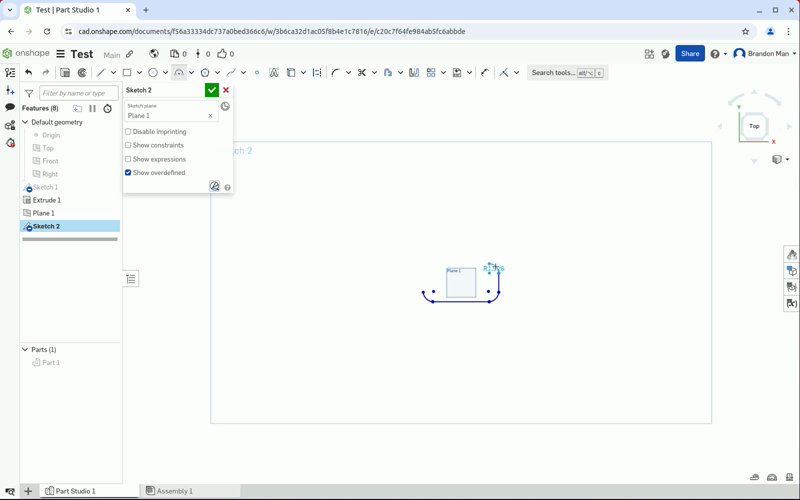
click(495, 266)
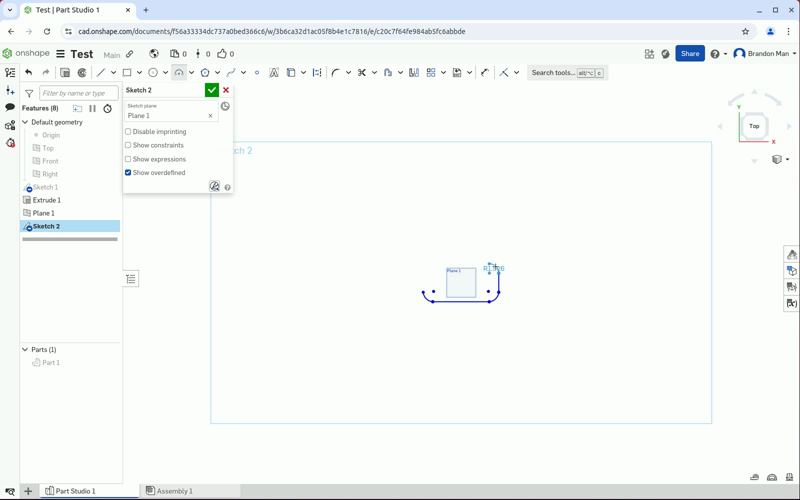
key_up(shift)
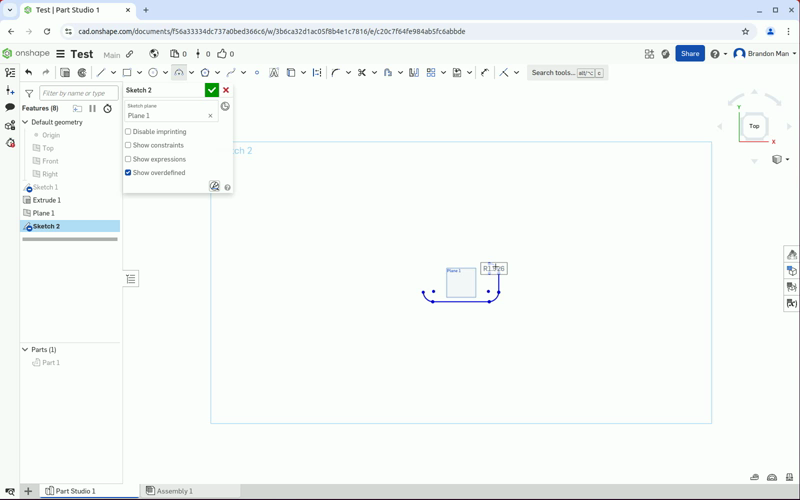
key(esc)
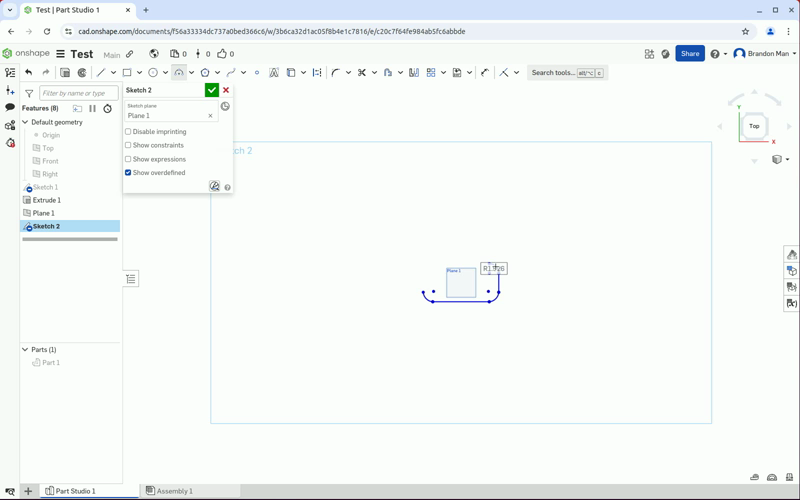
key(l)
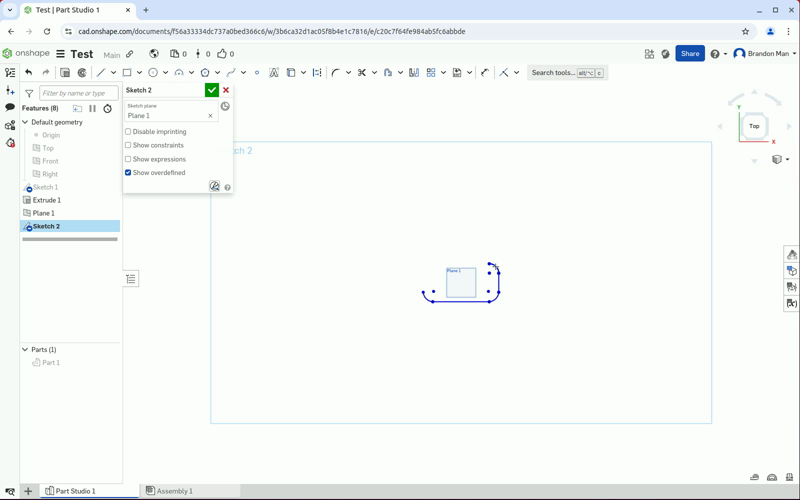
mouse_move(489, 263)
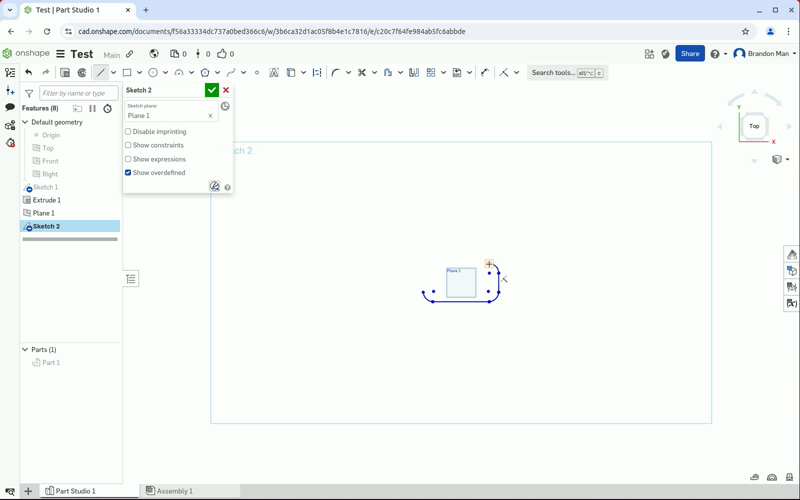
click(489, 263)
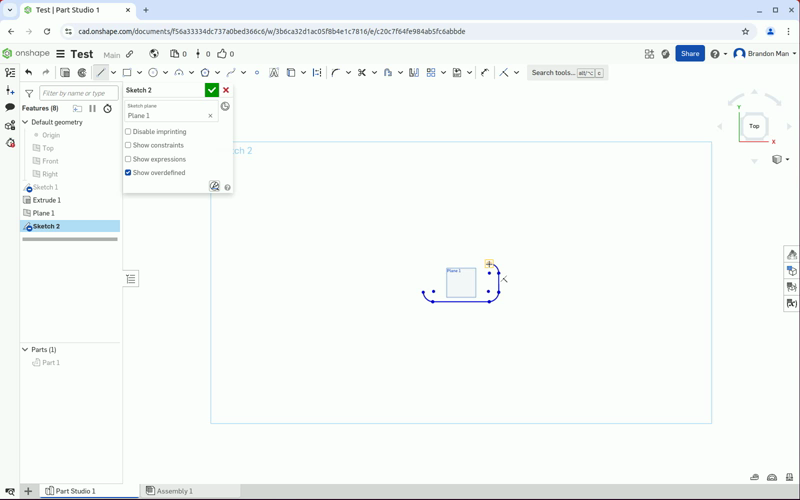
key_down(shift)
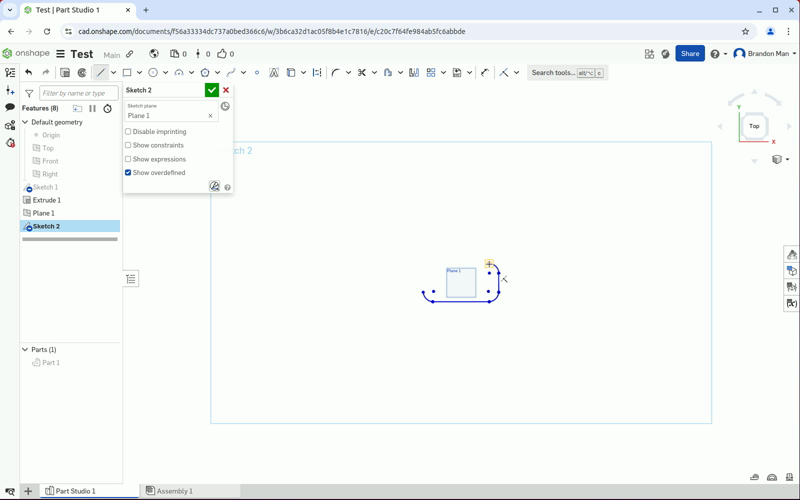
mouse_move(519, 263)
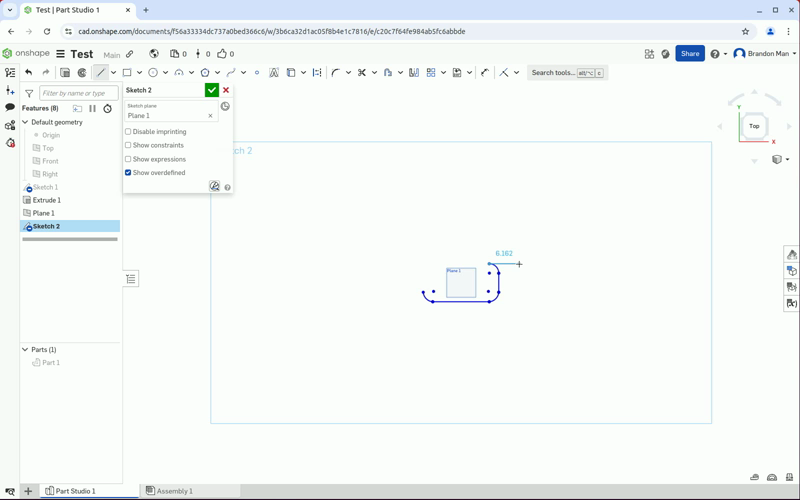
mouse_move(432, 263)
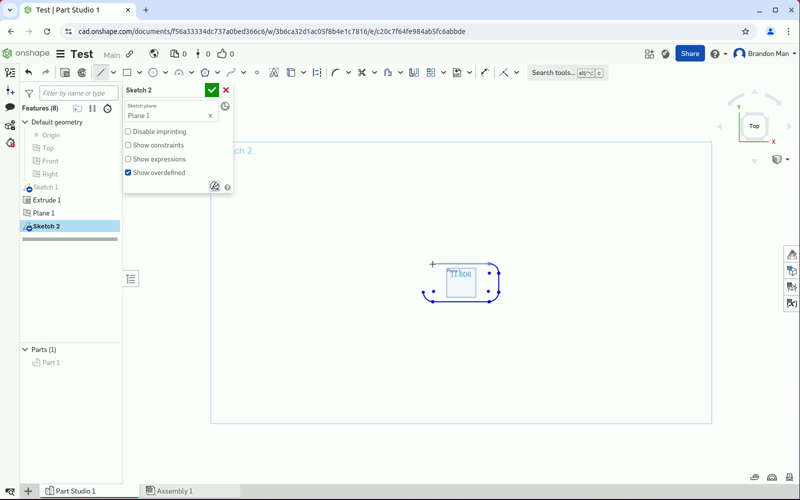
click(432, 263)
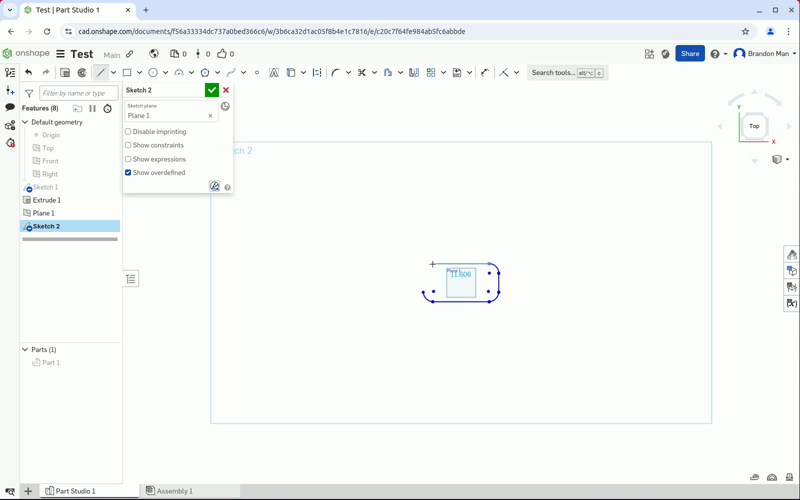
key_up(shift)
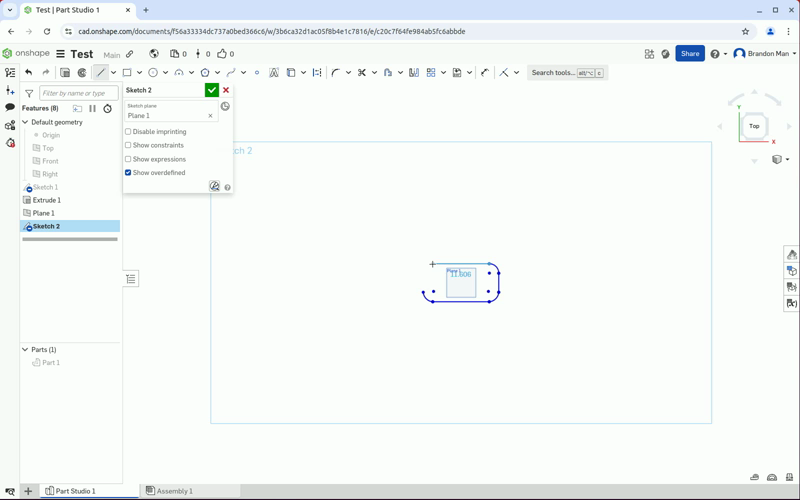
key(esc)
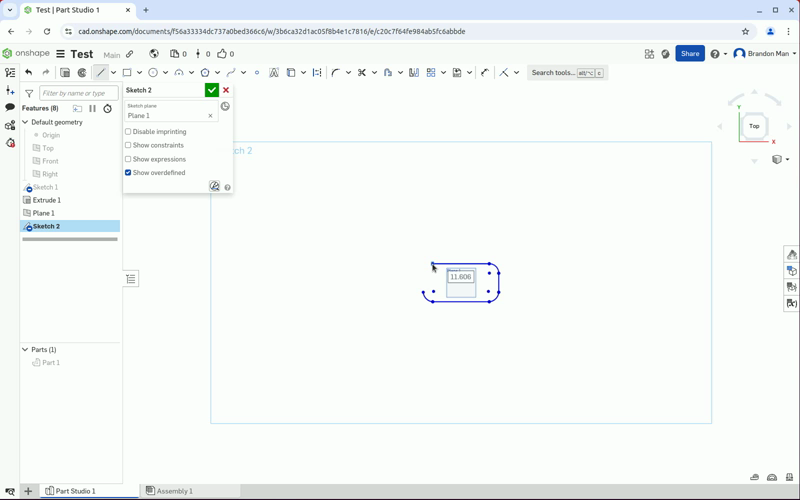
key(a)
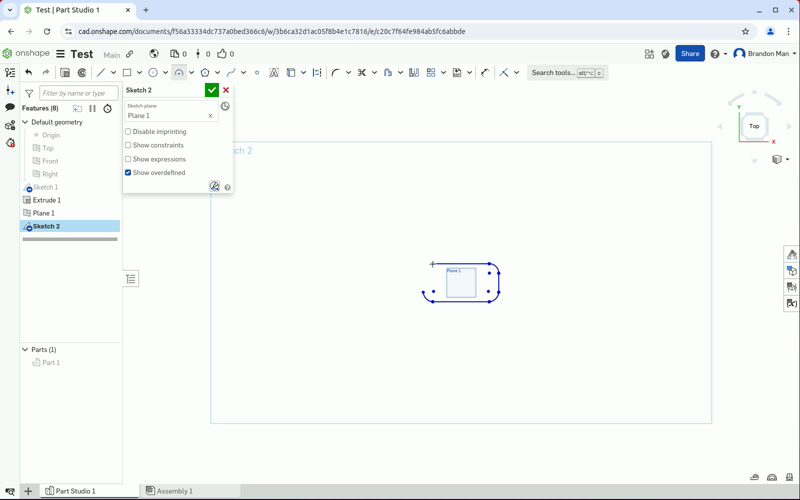
mouse_move(432, 263)
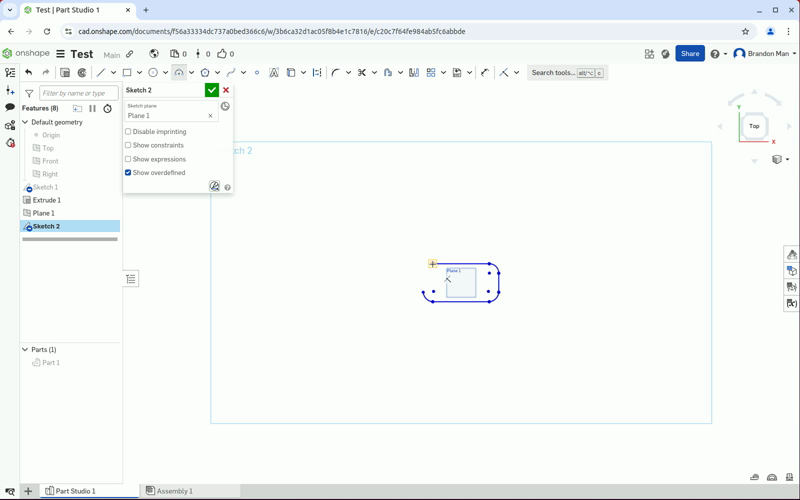
click(432, 263)
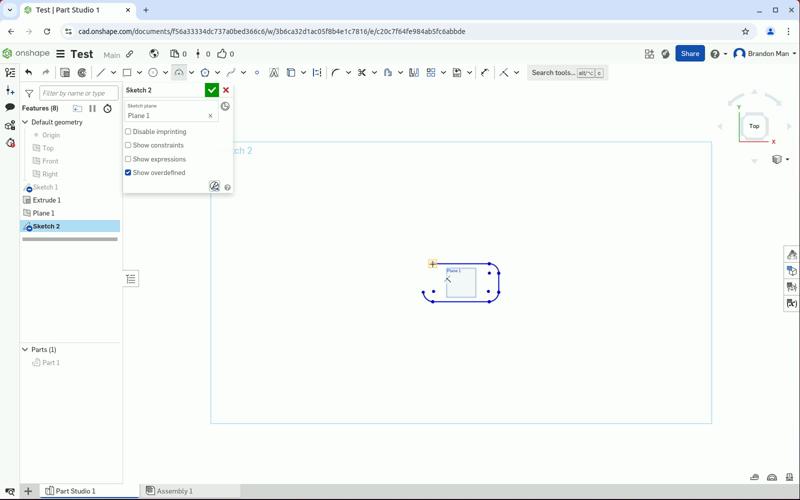
key_down(shift)
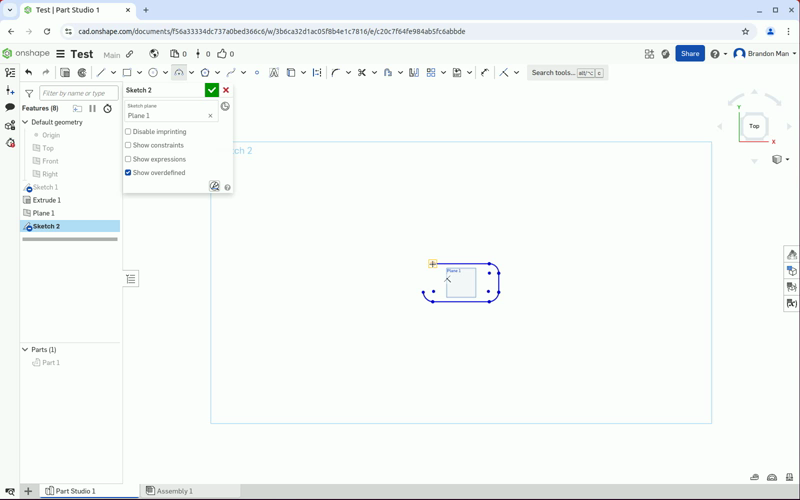
mouse_move(423, 273)
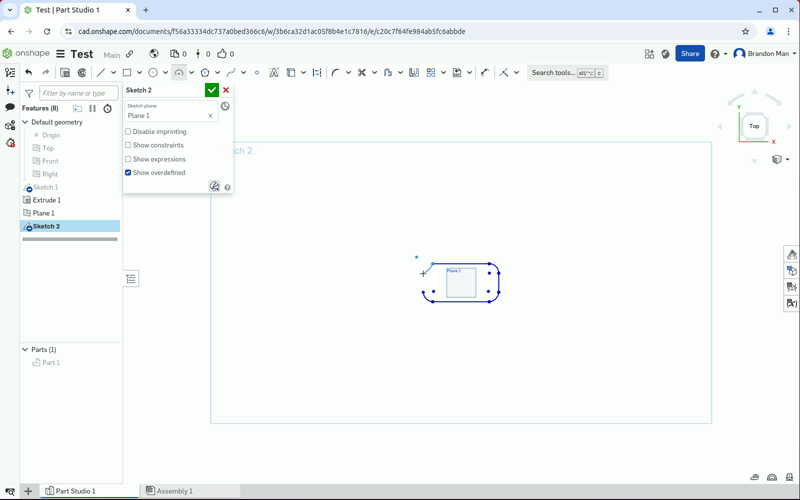
click(423, 273)
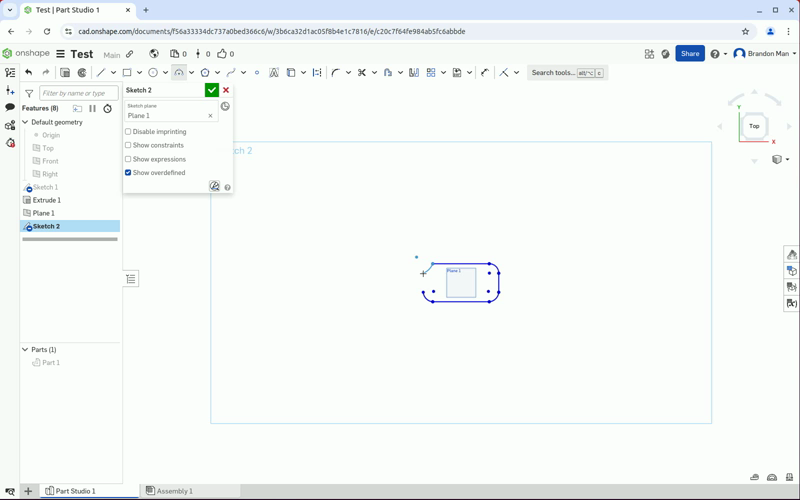
mouse_move(426, 266)
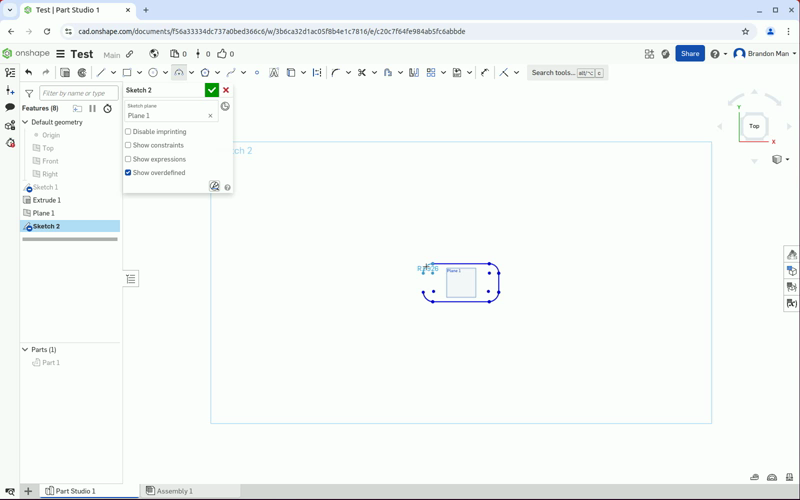
click(426, 266)
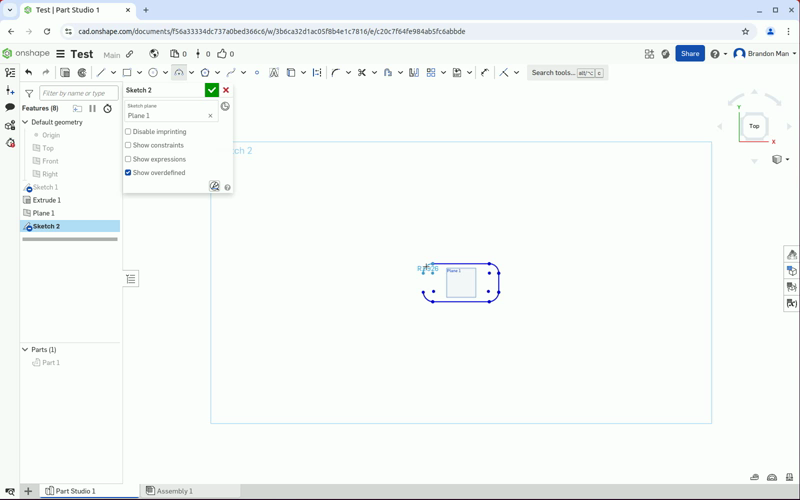
key_up(shift)
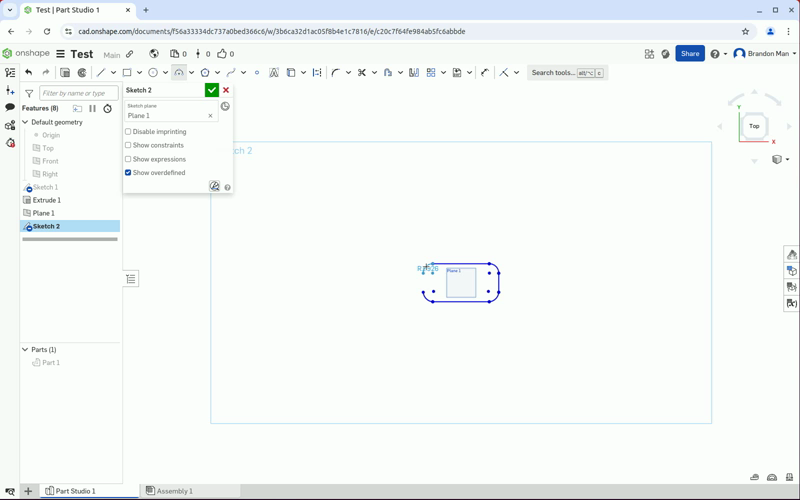
key(esc)
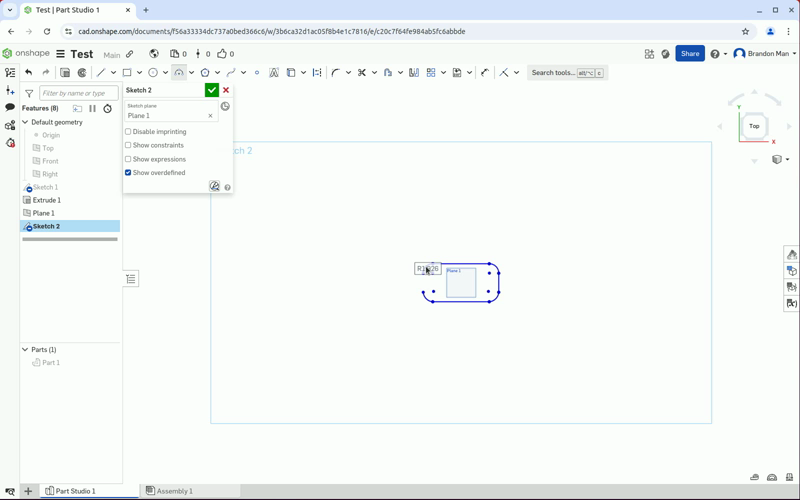
key(l)
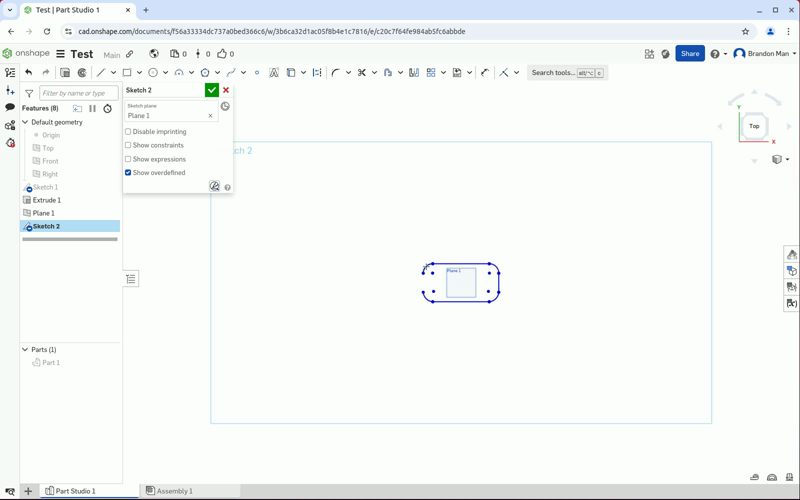
mouse_move(423, 273)
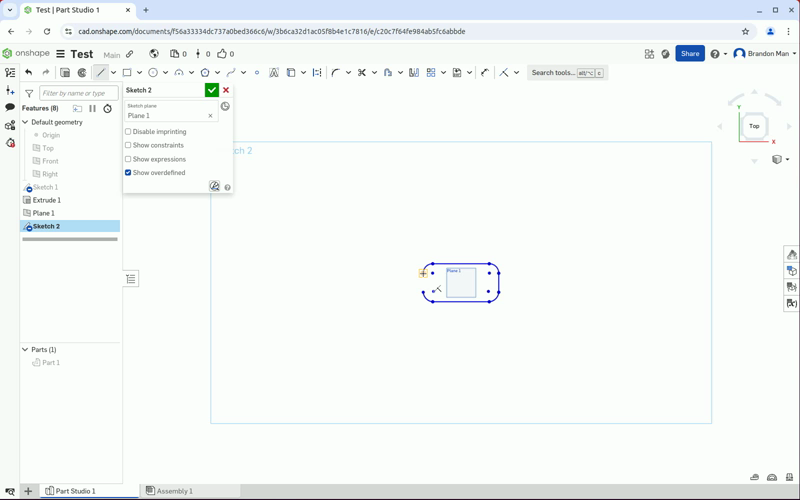
click(423, 273)
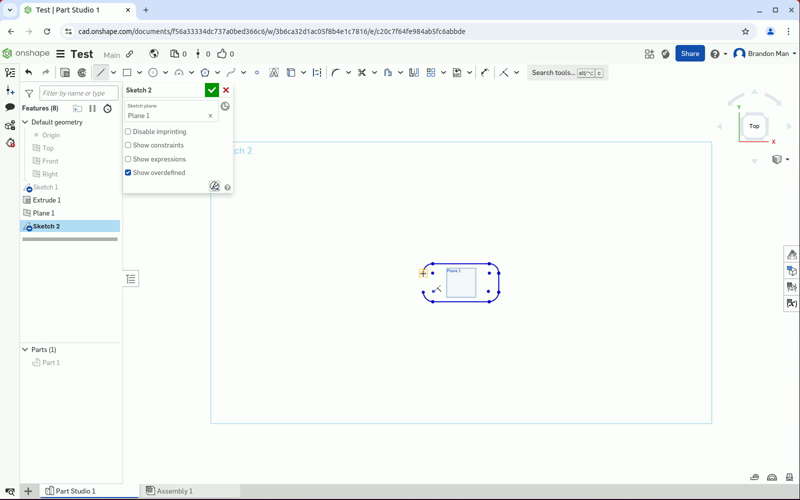
mouse_move(453, 273)
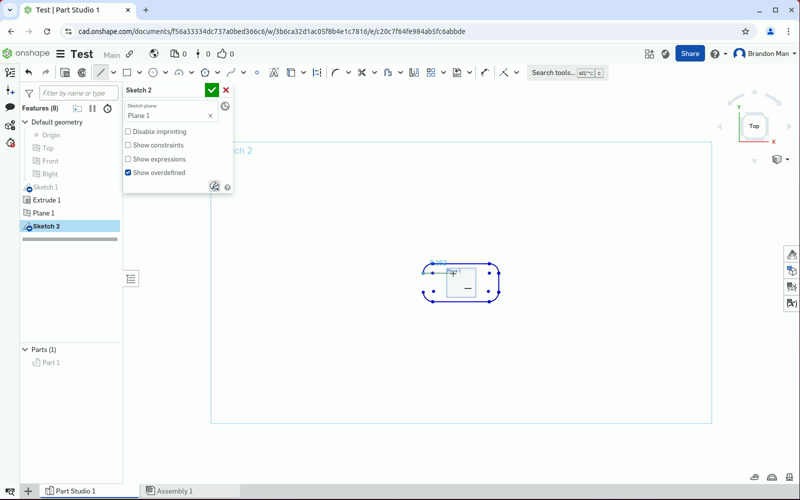
key_down(shift)
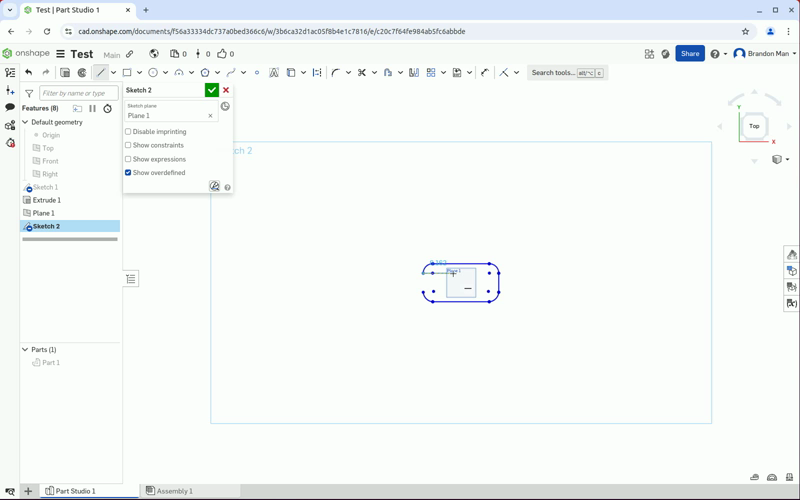
mouse_move(423, 292)
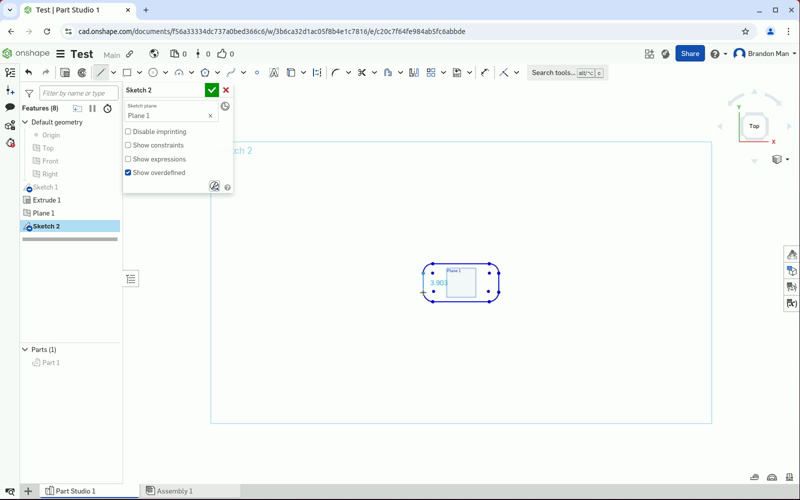
key_up(shift)
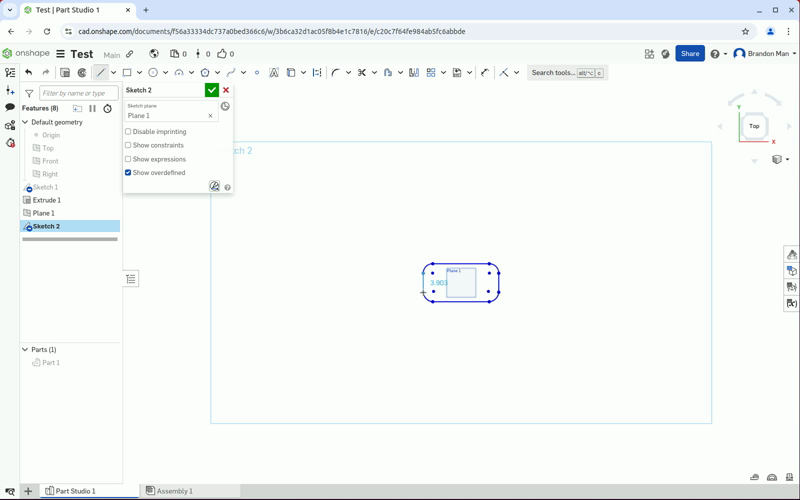
click(423, 292)
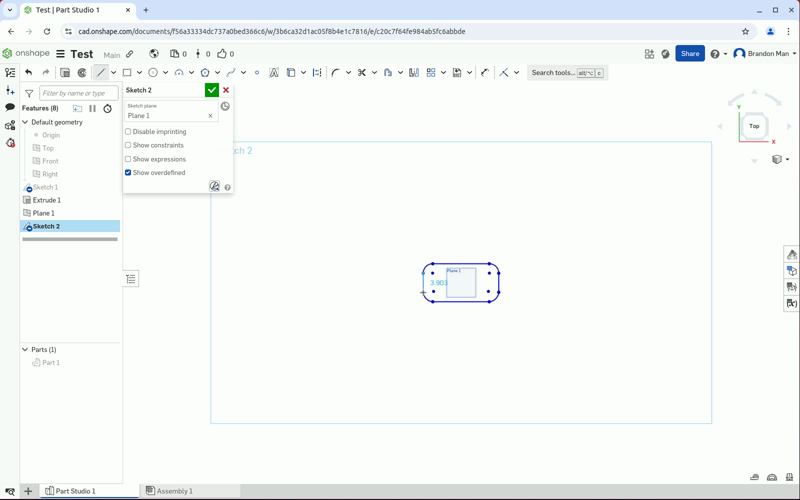
key(esc)
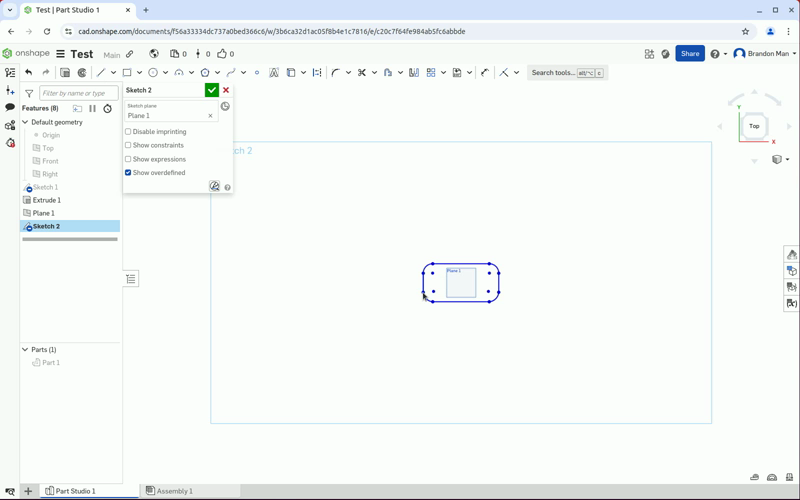
mouse_move(435, 277)
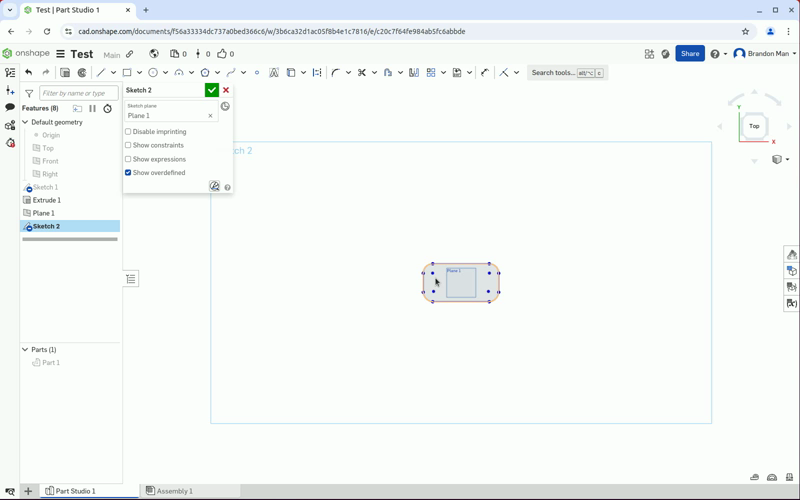
click(435, 277)
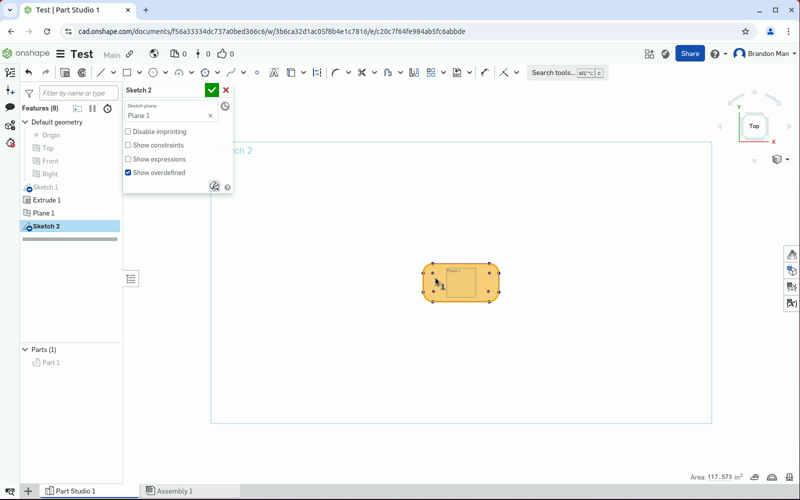
mouse_move(73, 352)
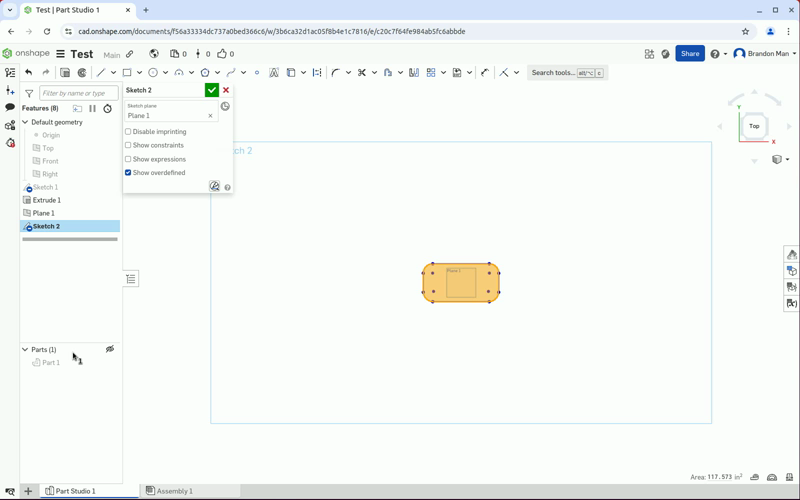
key(shift+y)
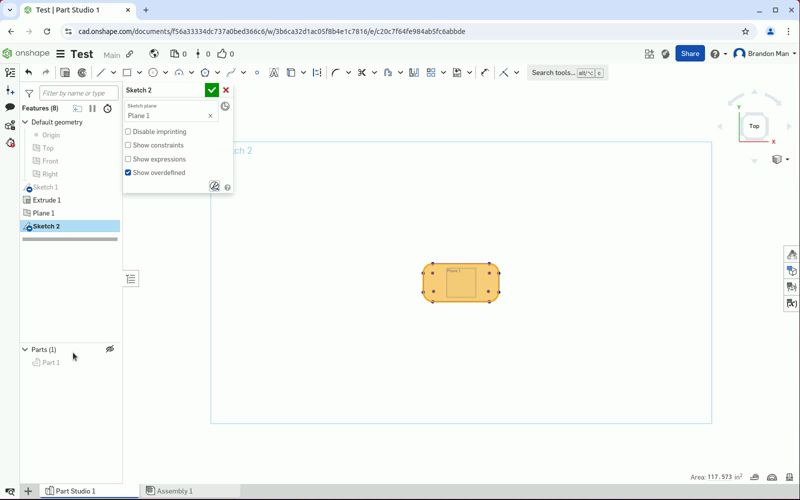
key(shift+e)
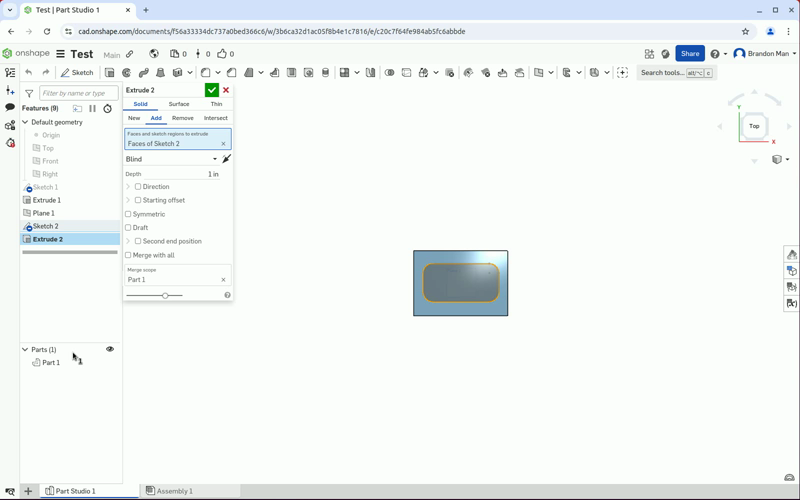
mouse_move(143, 106)
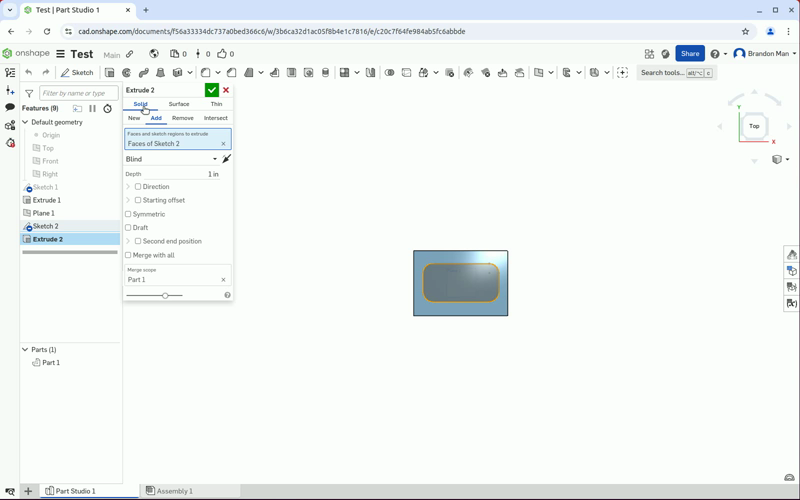
click(143, 106)
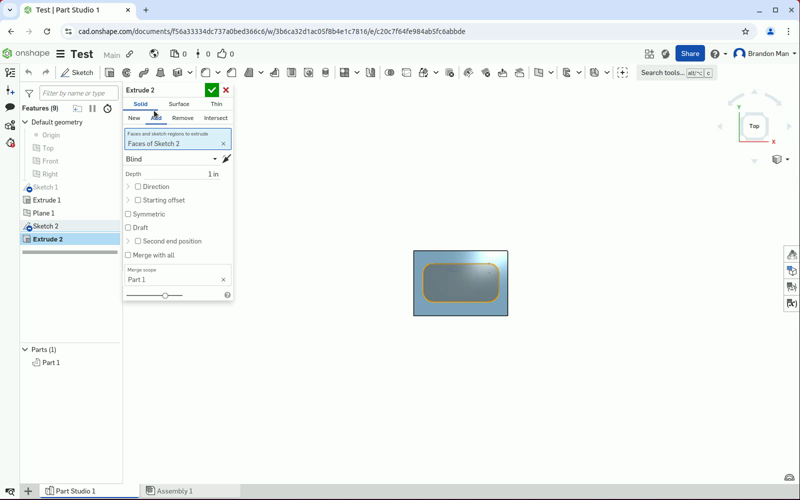
mouse_move(186, 120)
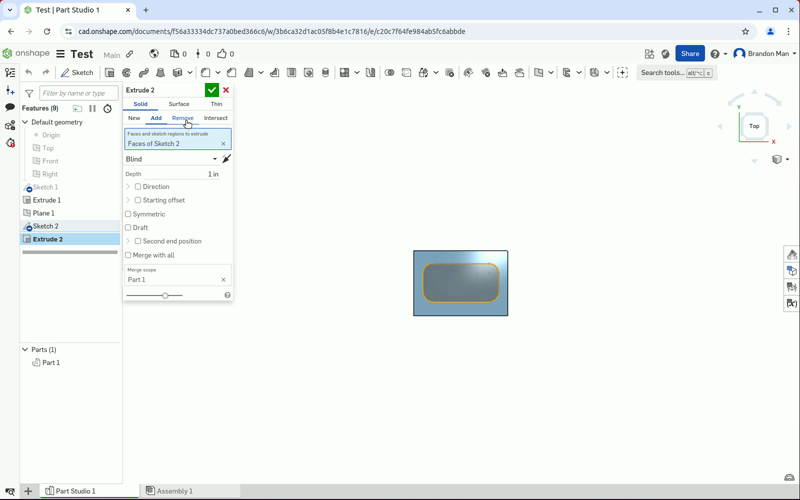
click(186, 120)
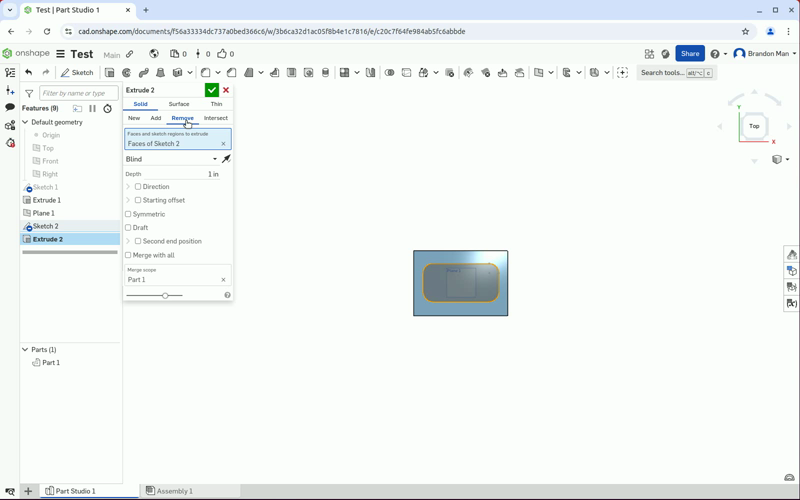
key(tab, 4)
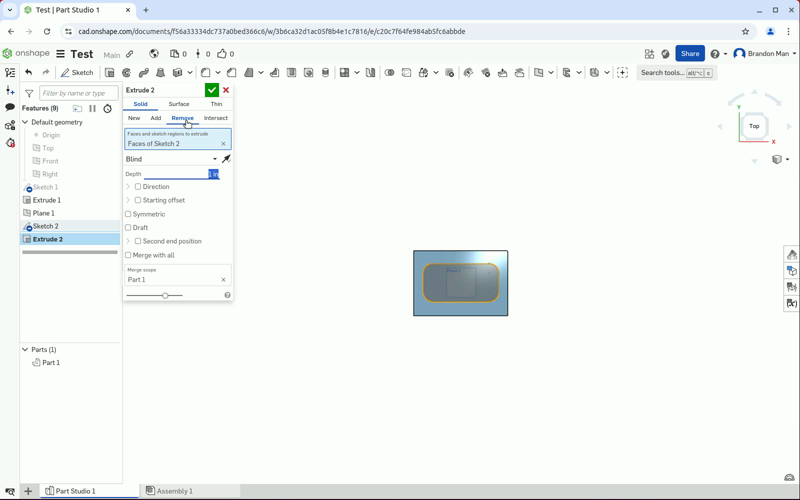
text(5.777)
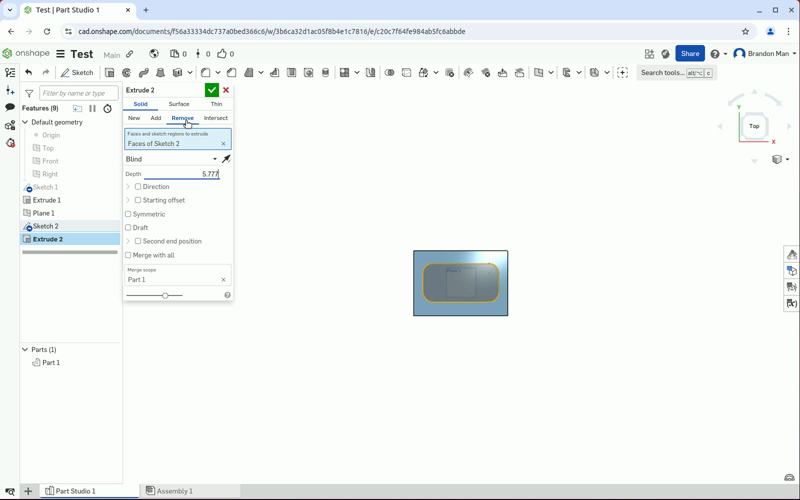
key(tab, 6)
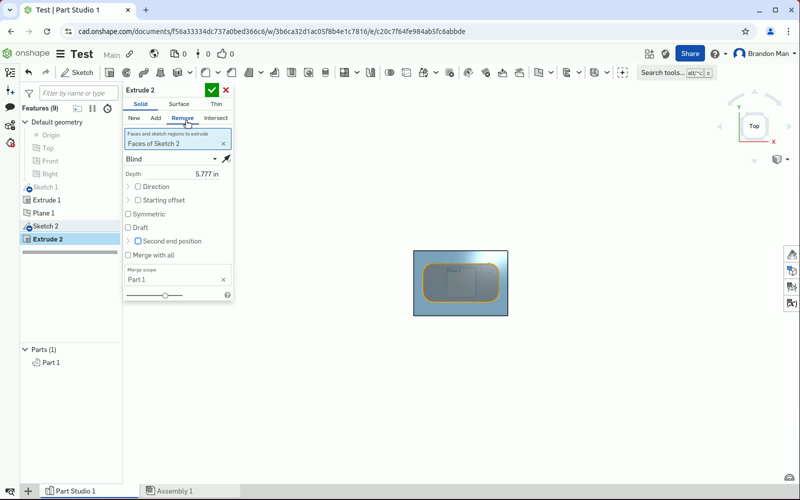
key(space)
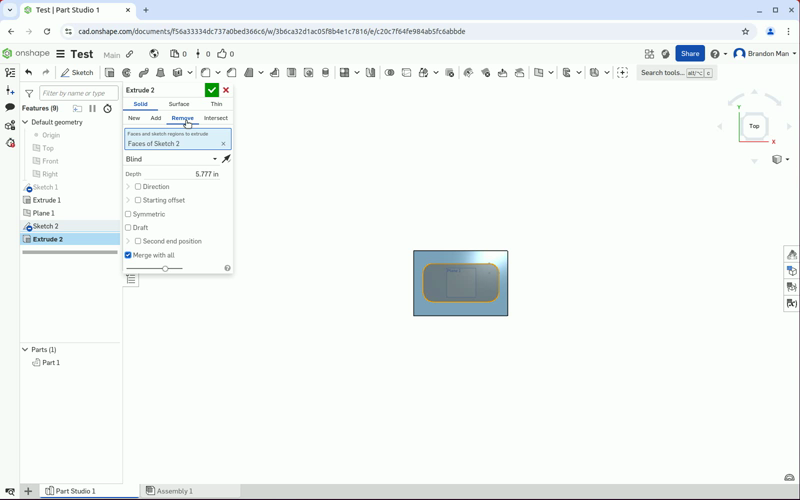
key(enter)
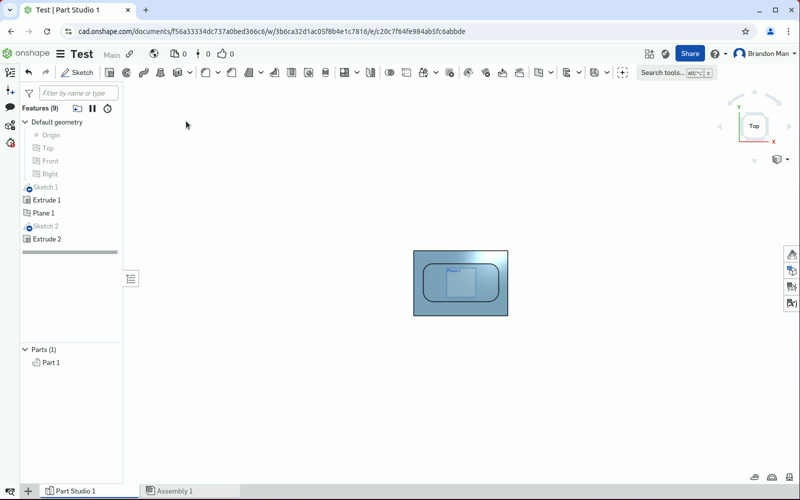
key(shift+h)
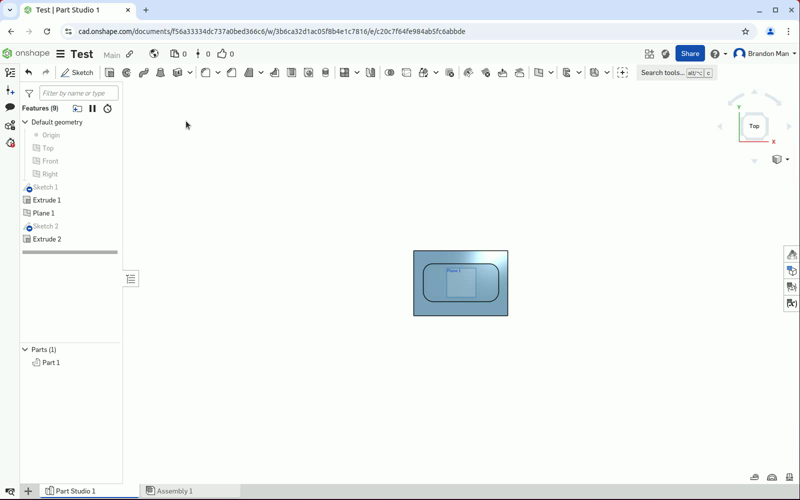
key(shift+h)
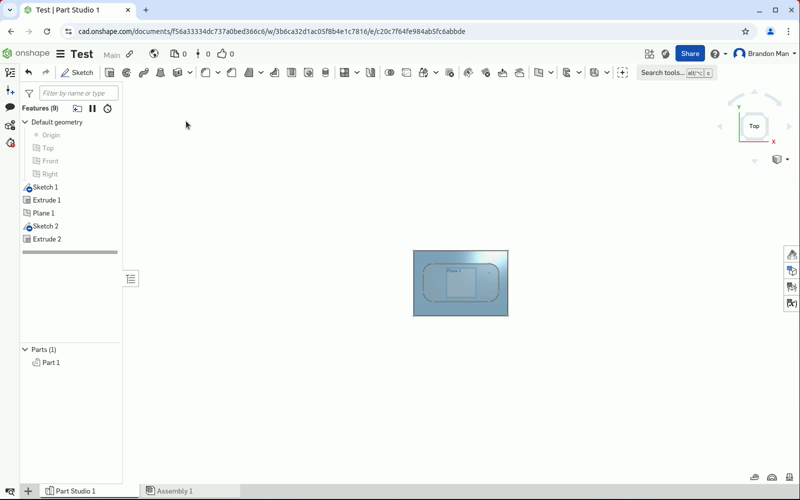
key(shift+7)
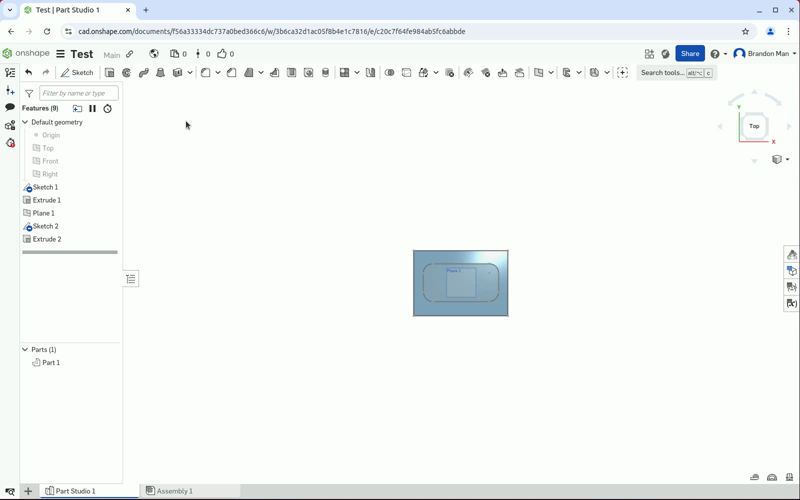
key(up, 3)
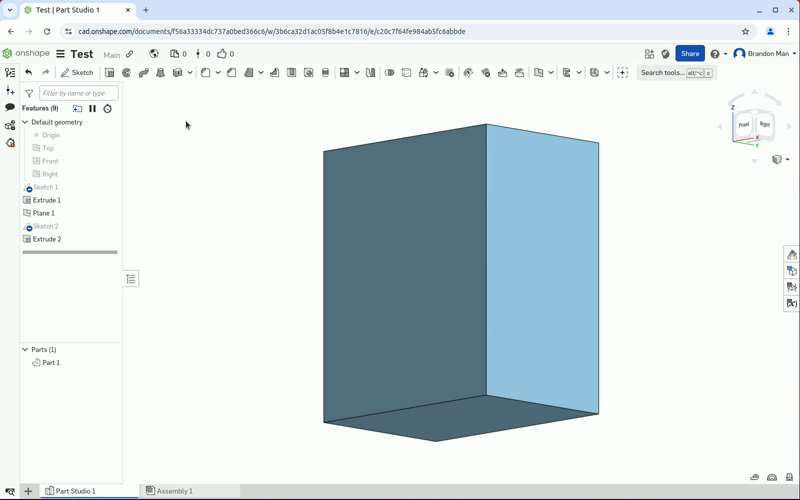
key(left, 3)
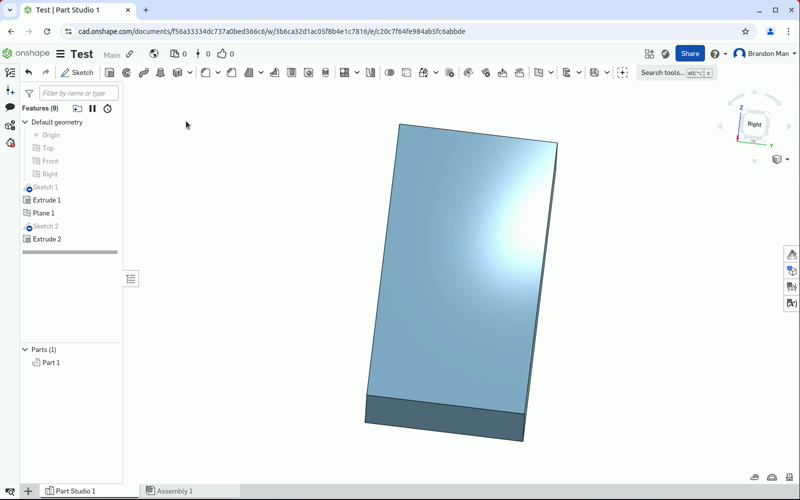
key(right, 3)
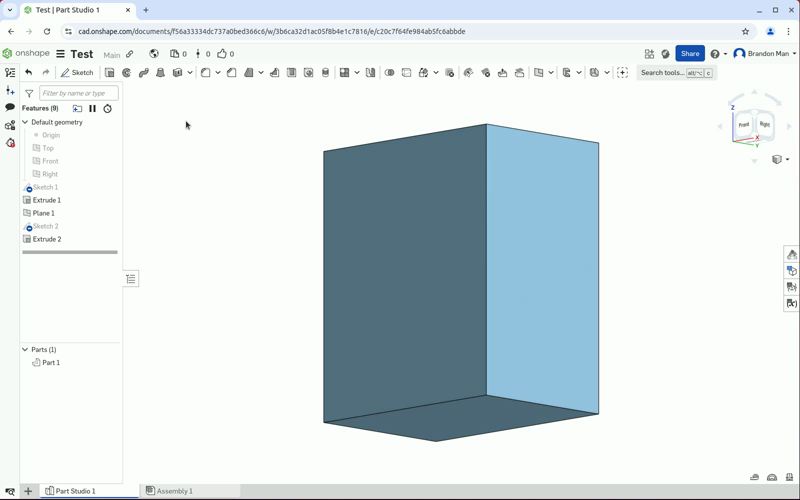
key(down, 3)
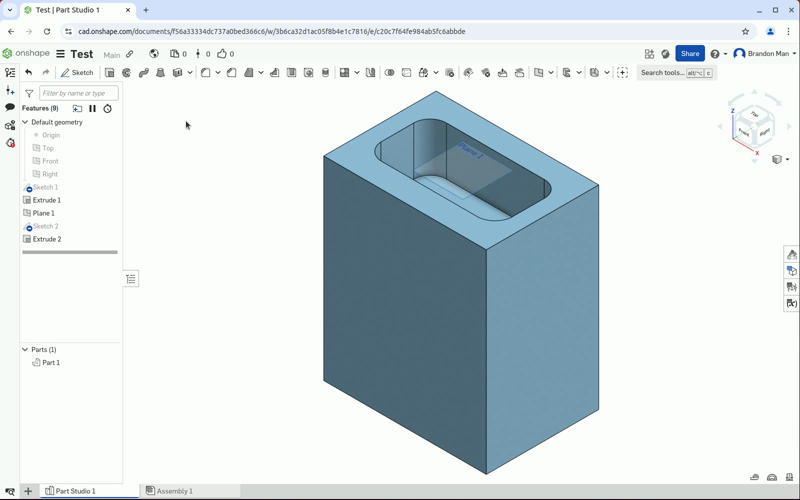
mouse_move(73, 189)
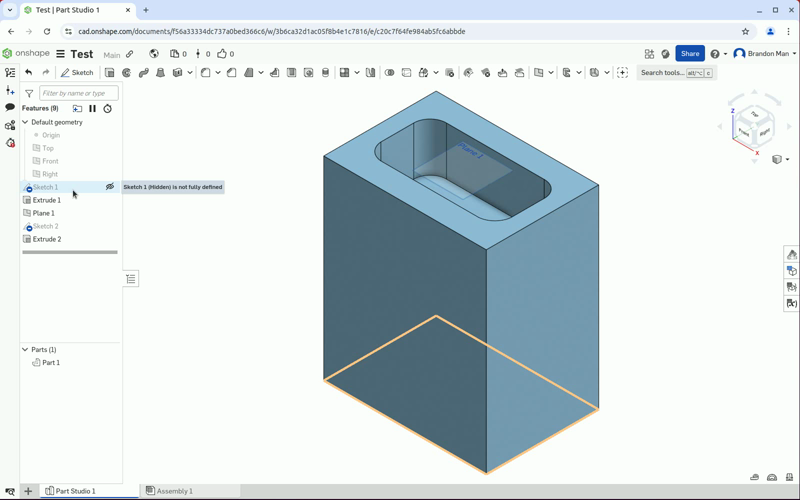
click(73, 189)